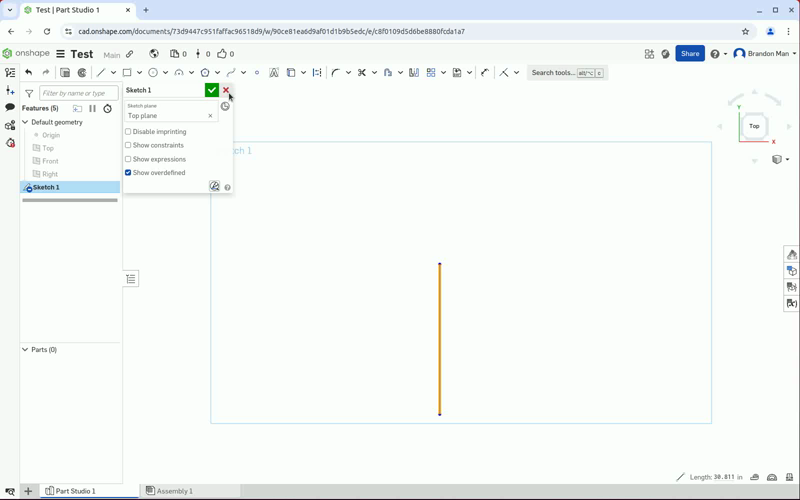
key(shift+h)
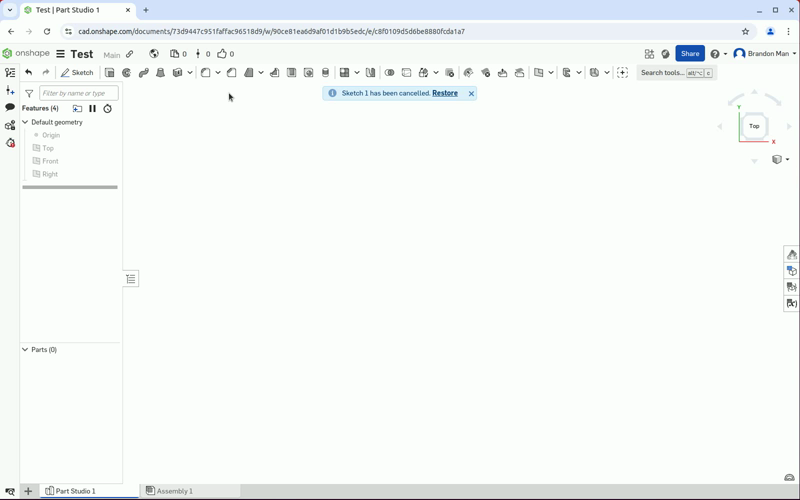
mouse_move(73, 352)
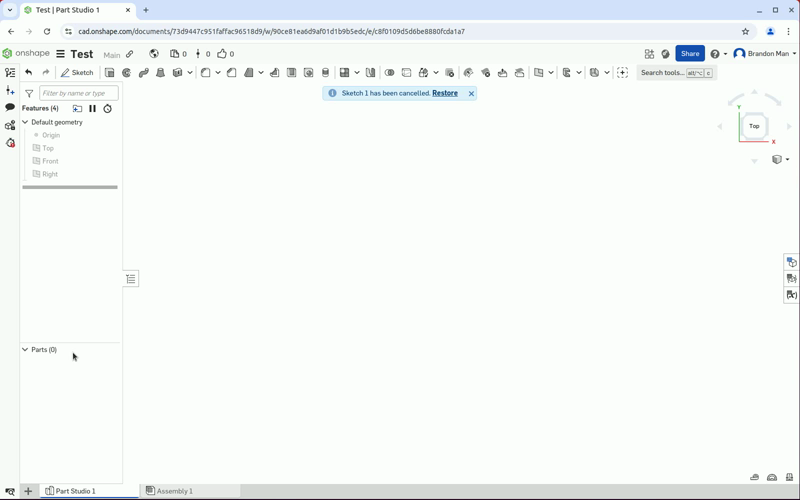
key(y)
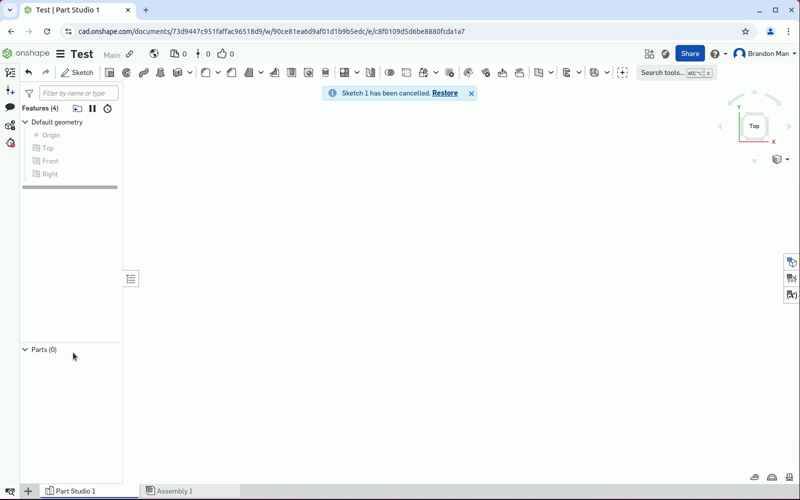
key(shift+p)
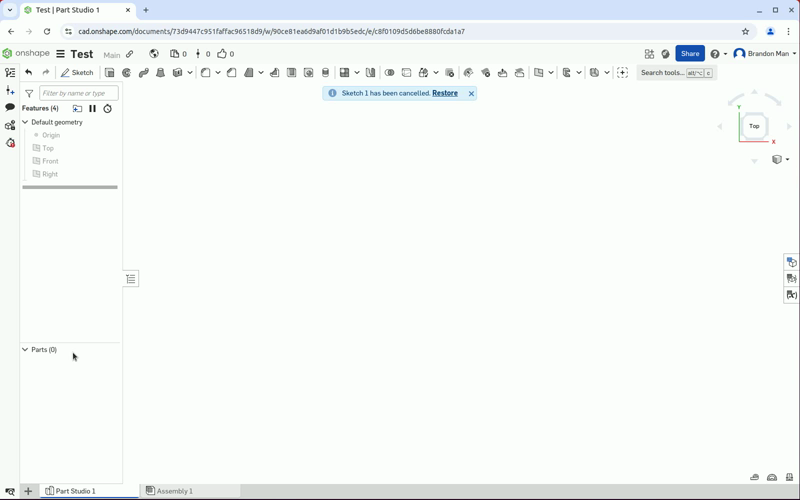
key(space)
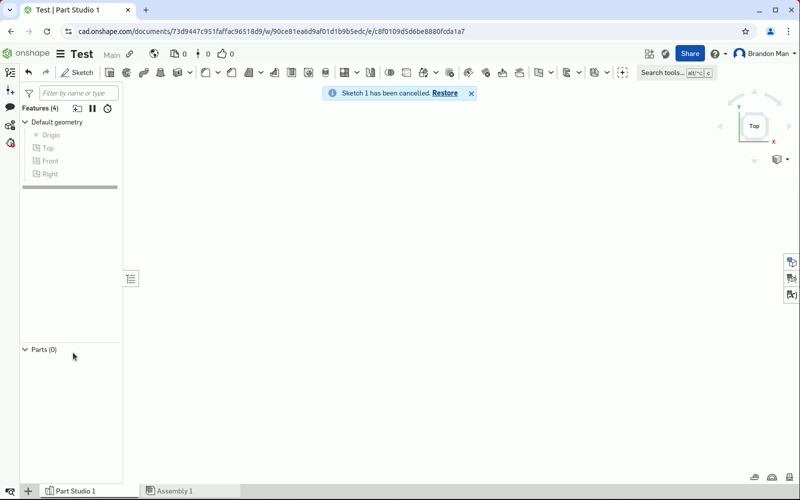
key_down(shift)
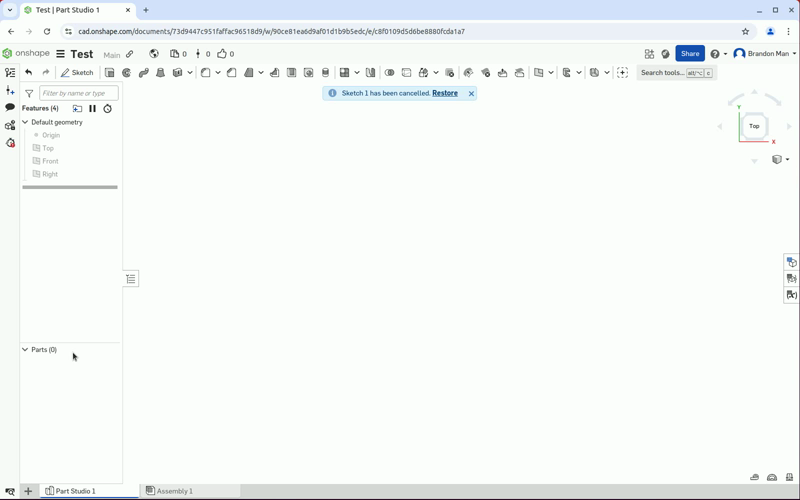
key(up)
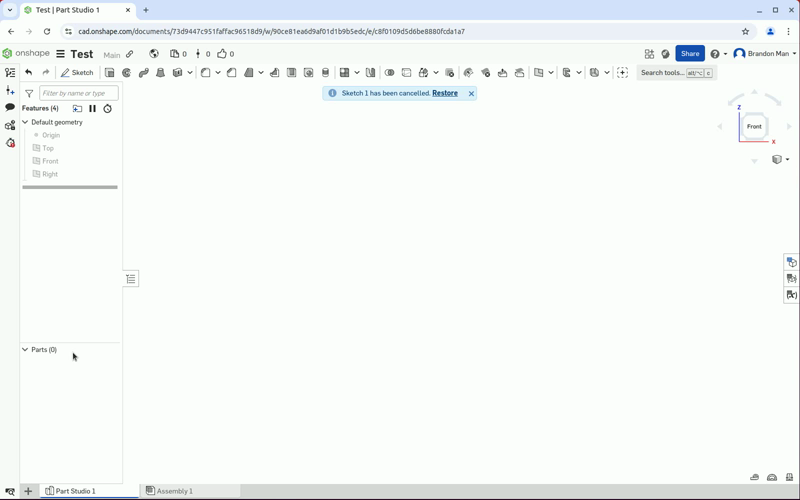
key_up(shift)
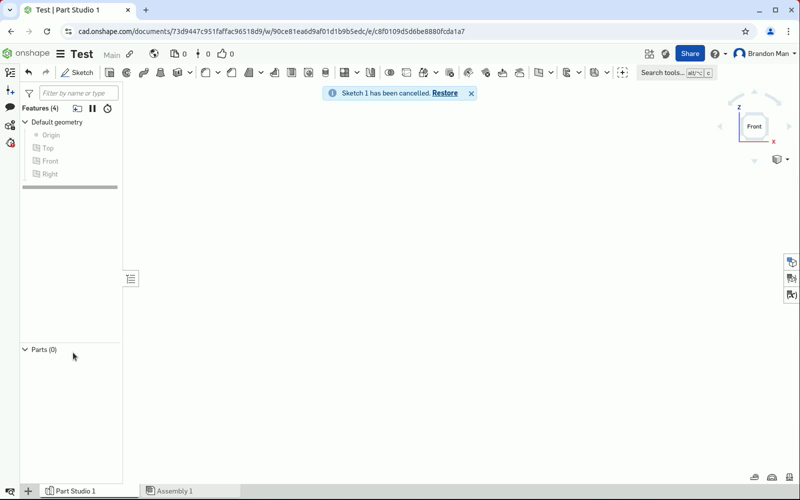
mouse_move(73, 352)
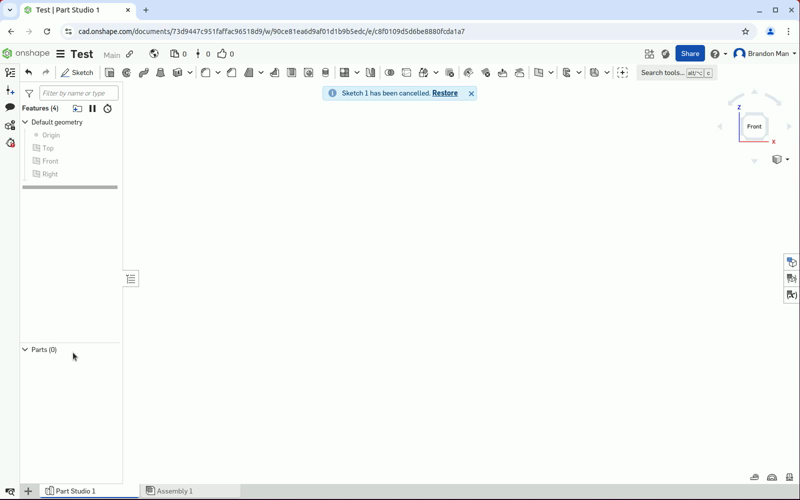
key(shift+y)
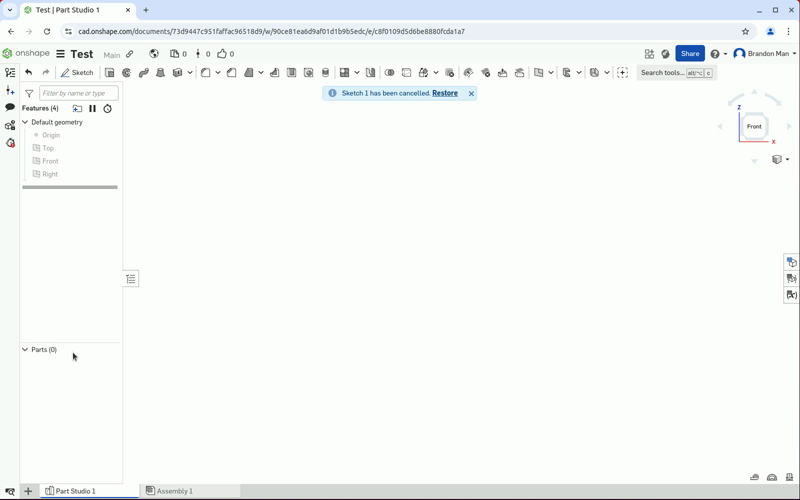
key(shift+s)
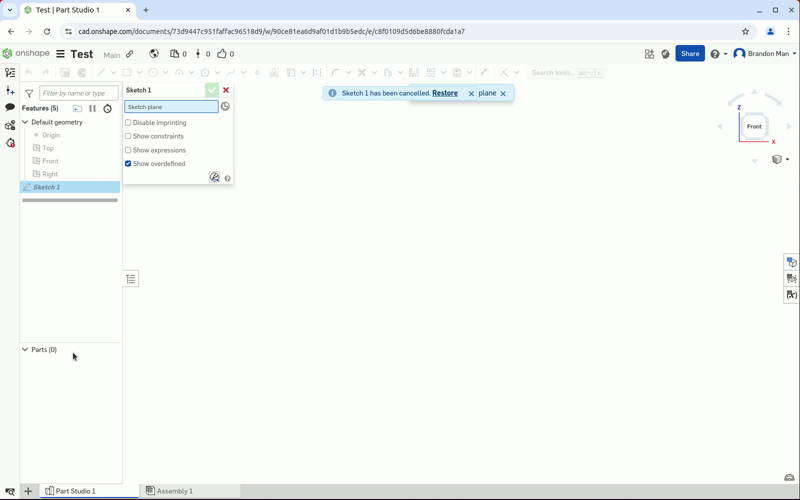
mouse_move(73, 163)
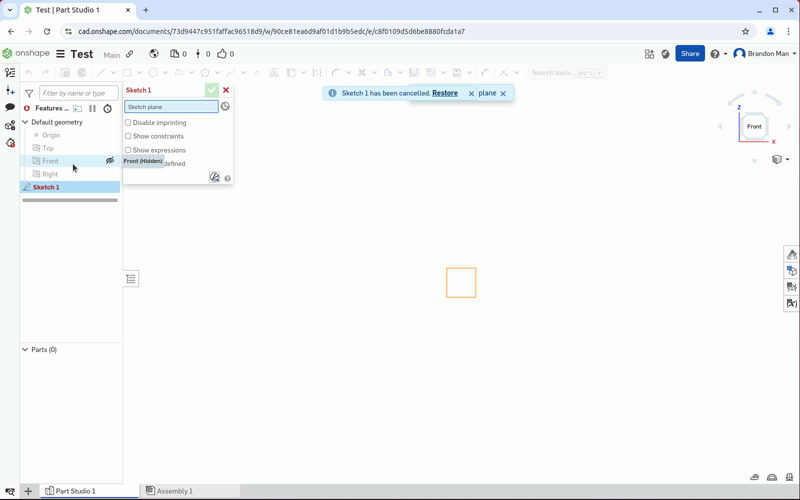
click(73, 163)
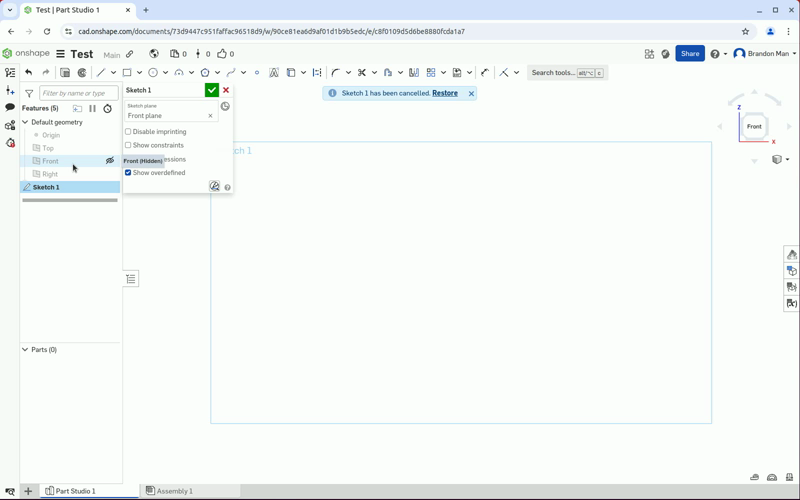
mouse_move(73, 352)
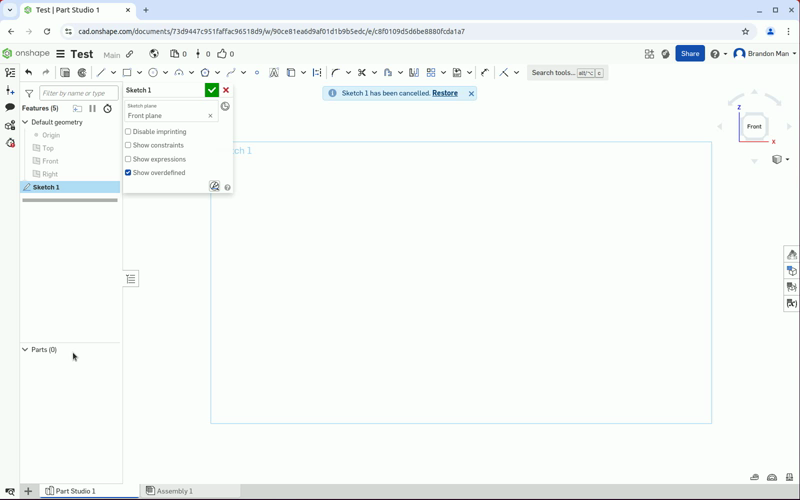
key(y)
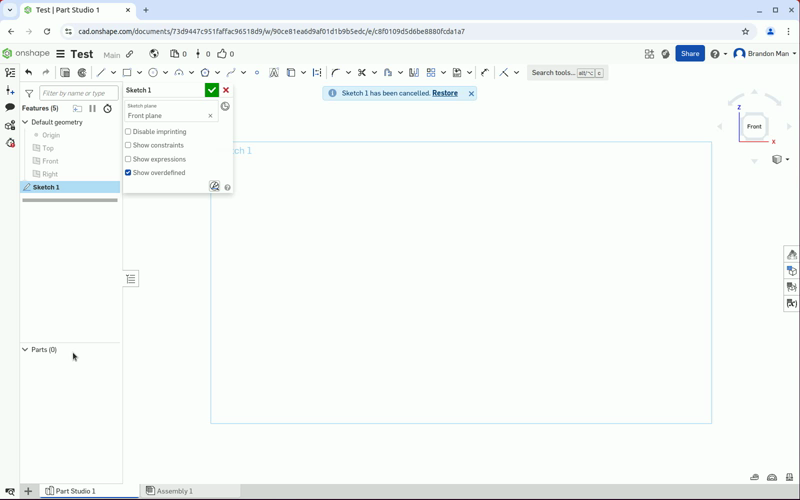
key(c)
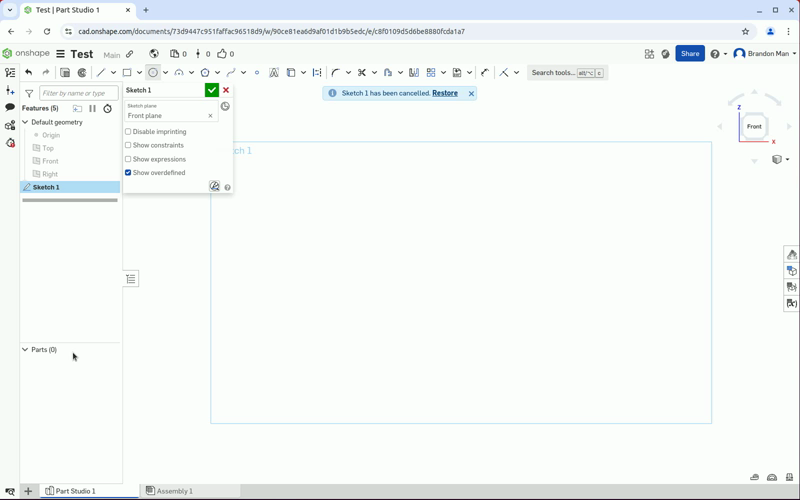
key_down(shift)
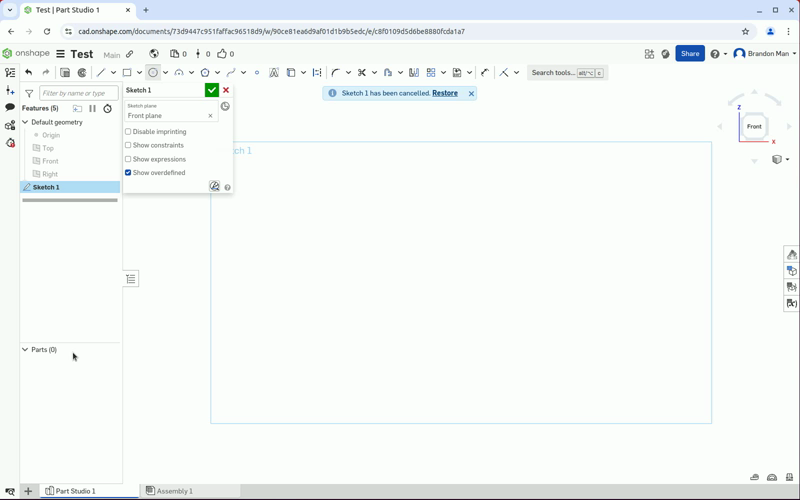
mouse_move(460, 282)
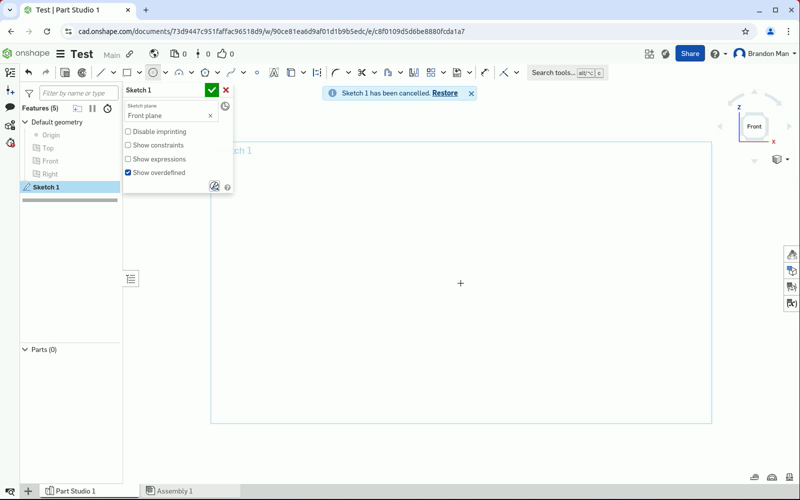
click(460, 282)
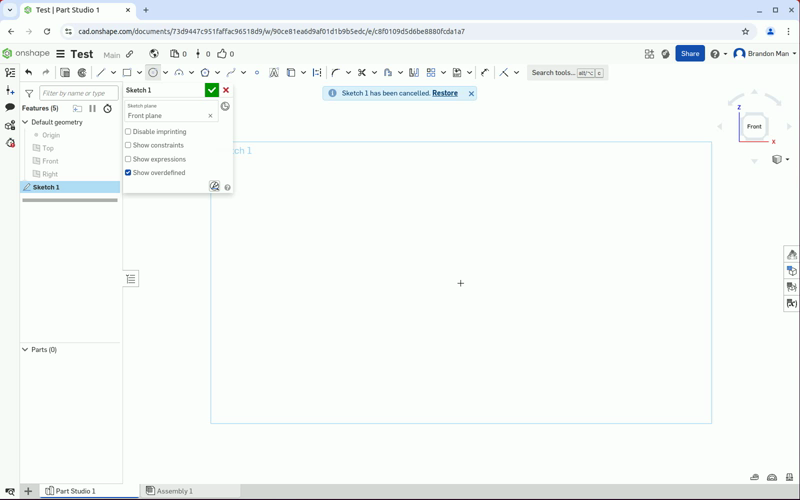
key_up(shift)
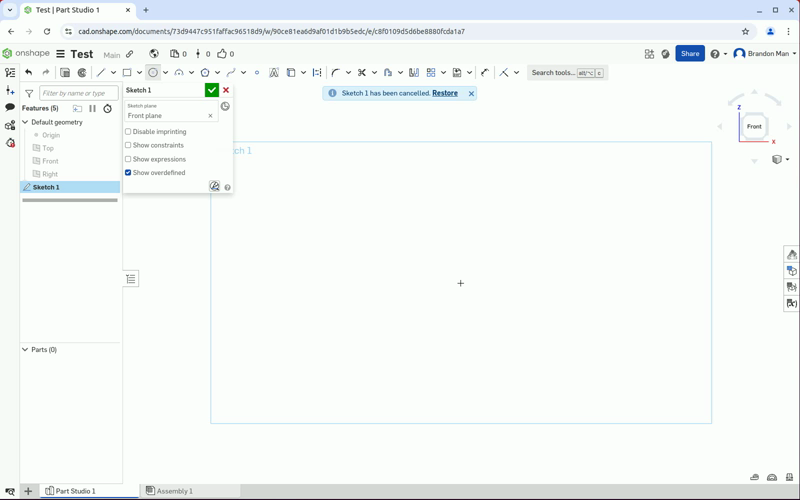
mouse_move(505, 282)
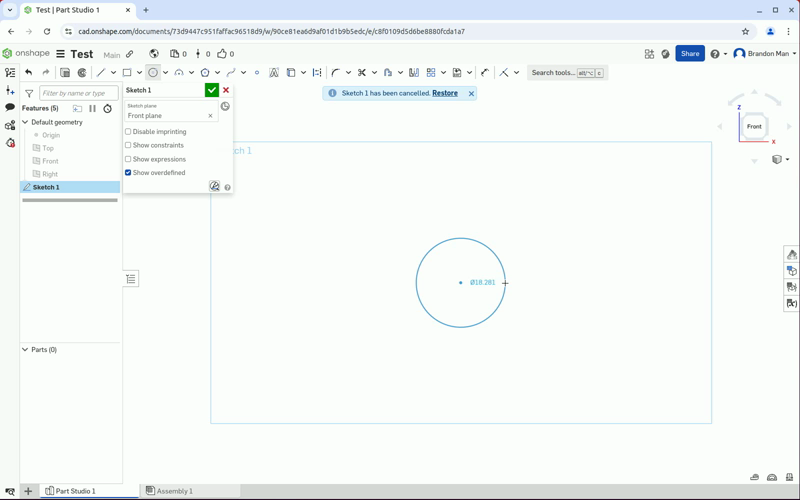
click(505, 282)
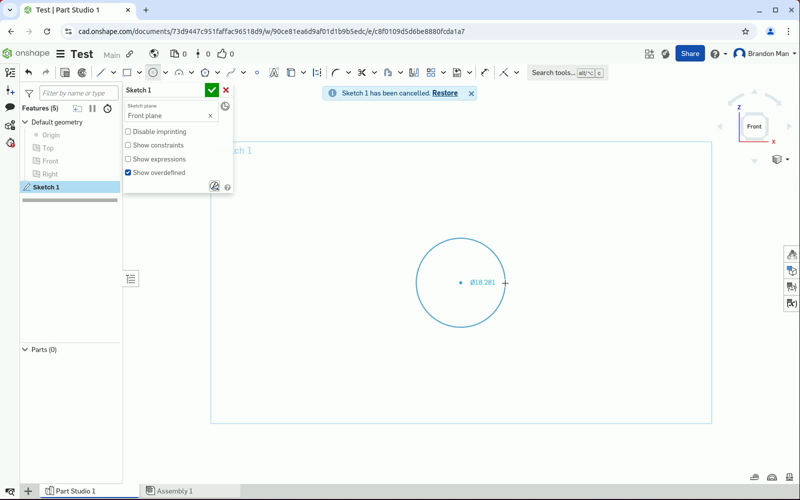
key(esc)
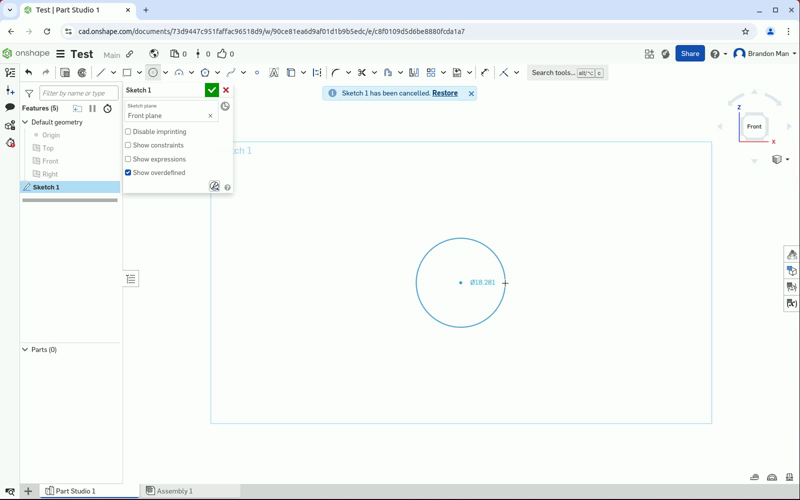
key(c)
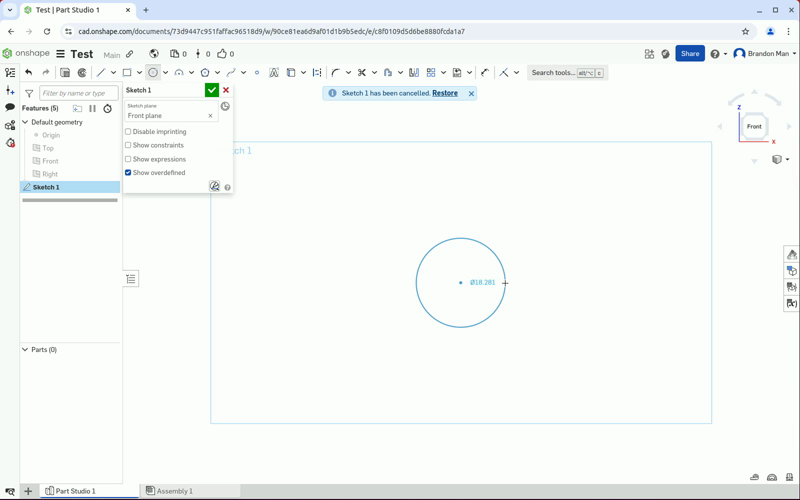
key_down(shift)
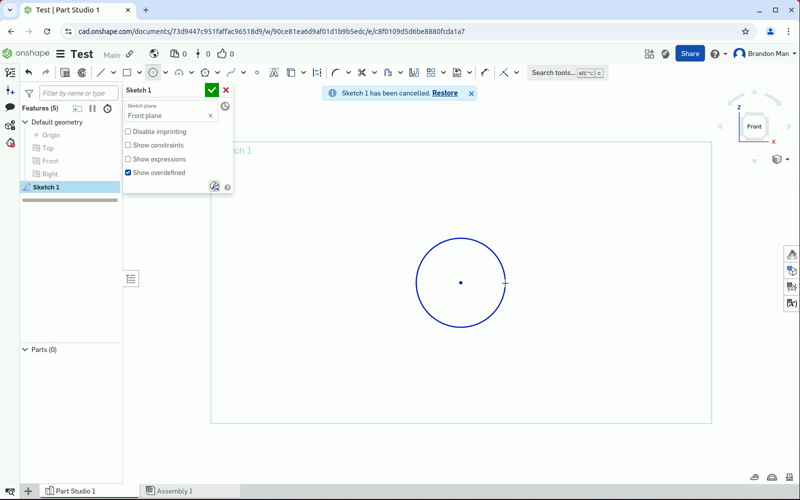
mouse_move(460, 282)
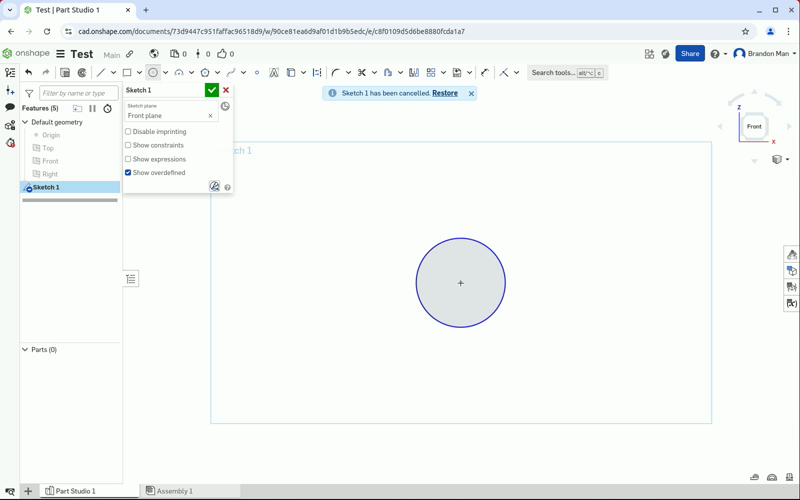
click(460, 282)
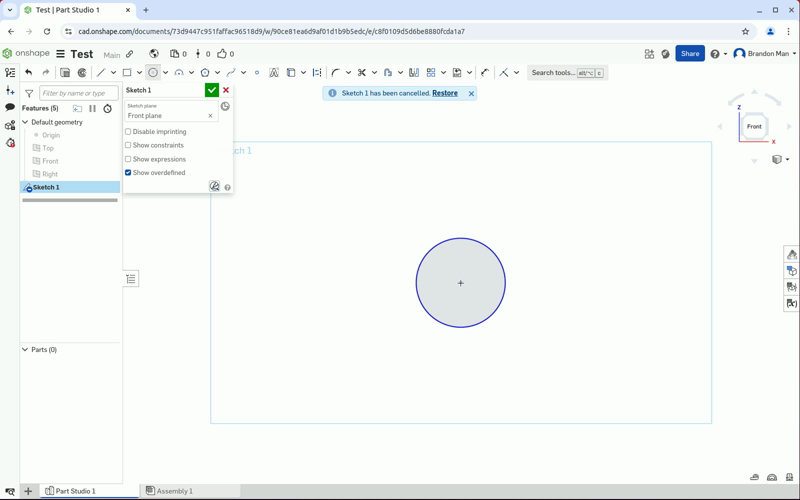
key_up(shift)
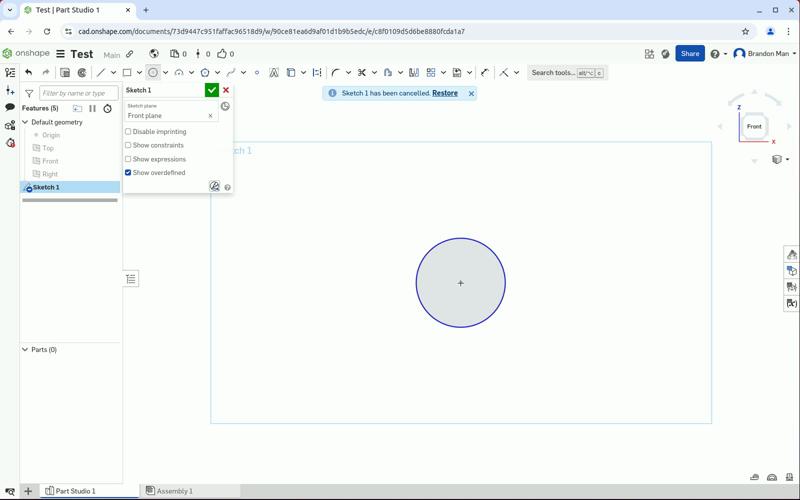
mouse_move(478, 282)
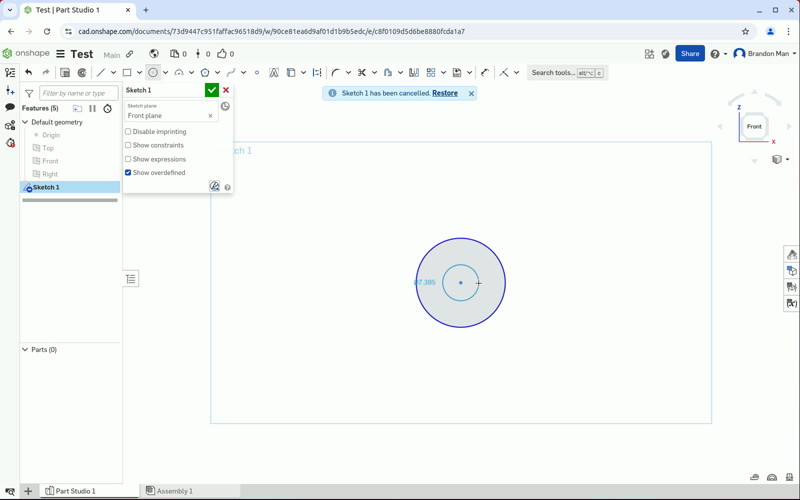
click(478, 282)
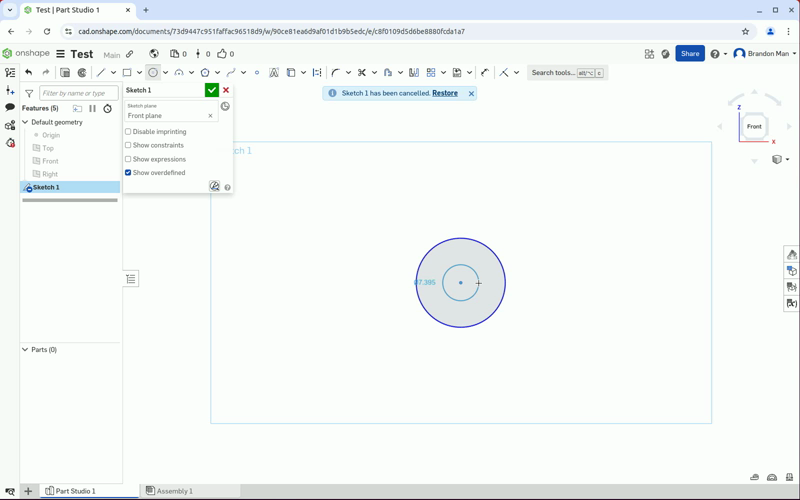
key(esc)
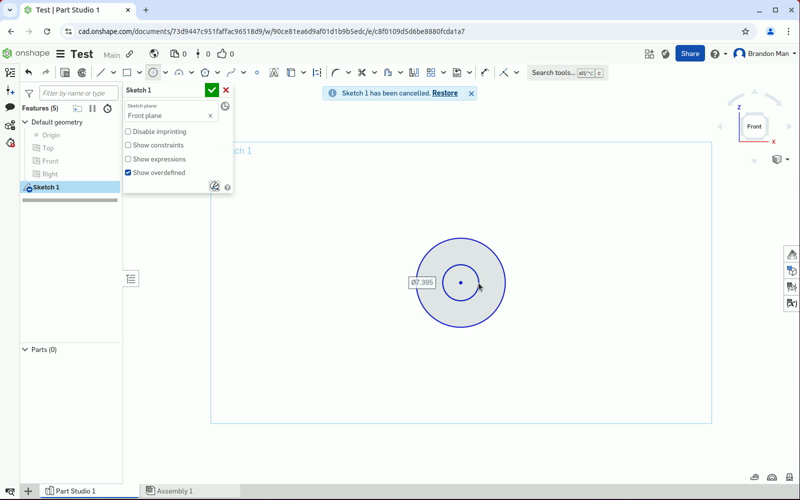
mouse_move(438, 300)
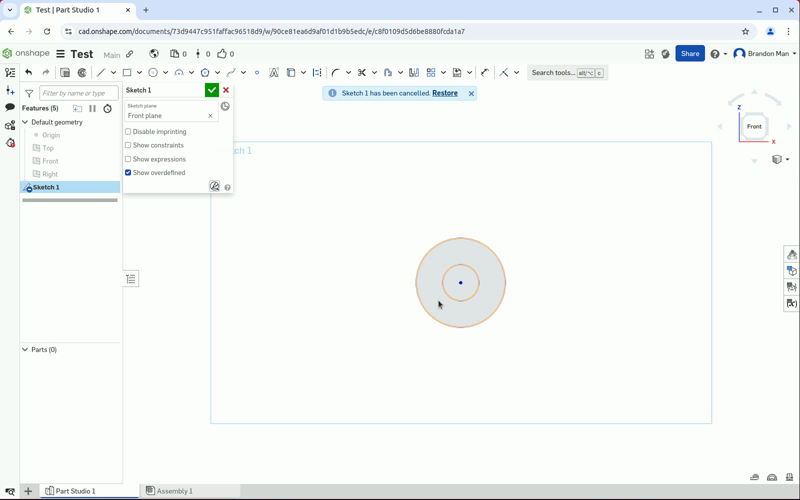
click(438, 300)
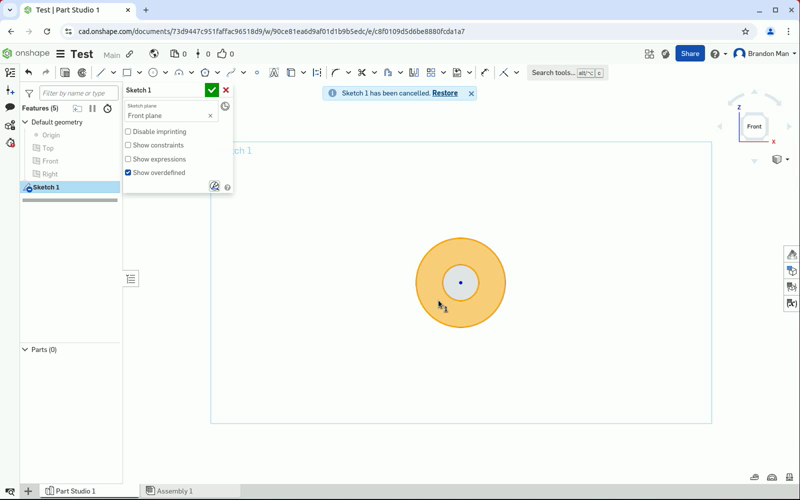
mouse_move(73, 352)
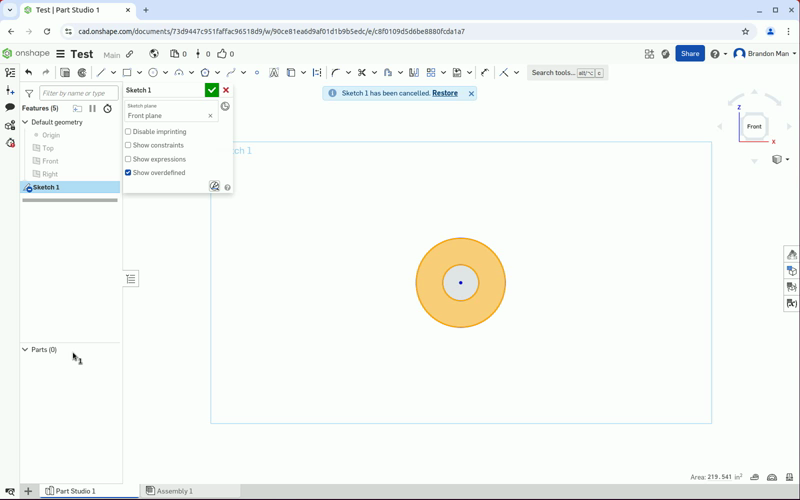
key(shift+y)
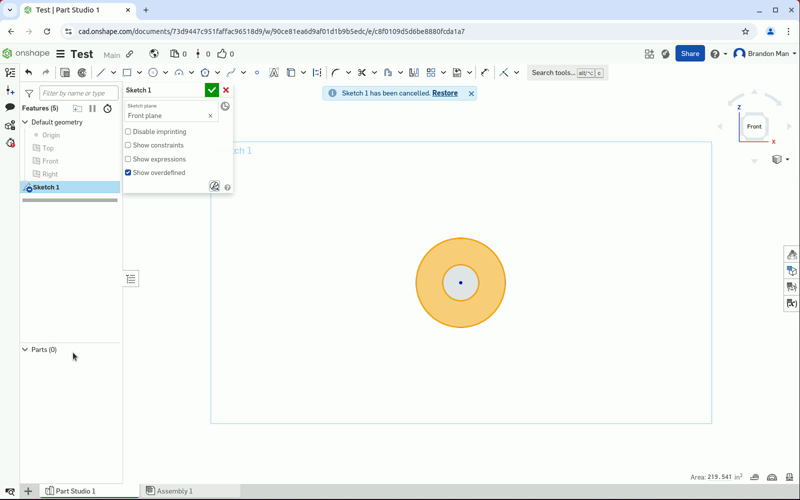
key(shift+e)
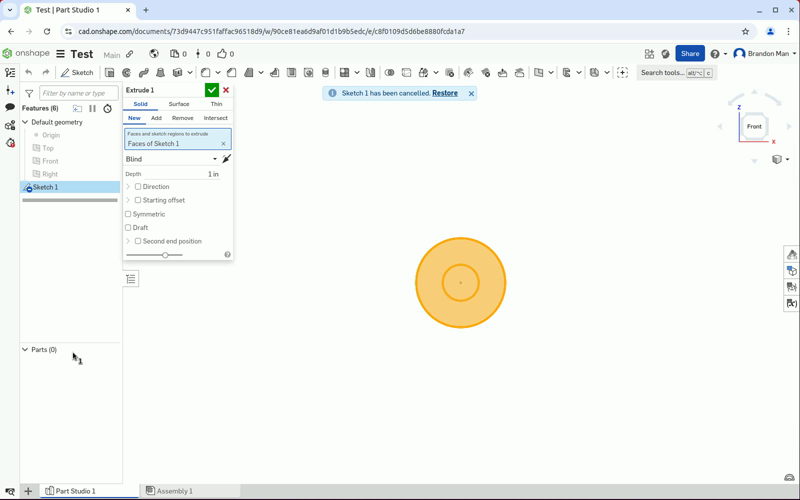
mouse_move(143, 106)
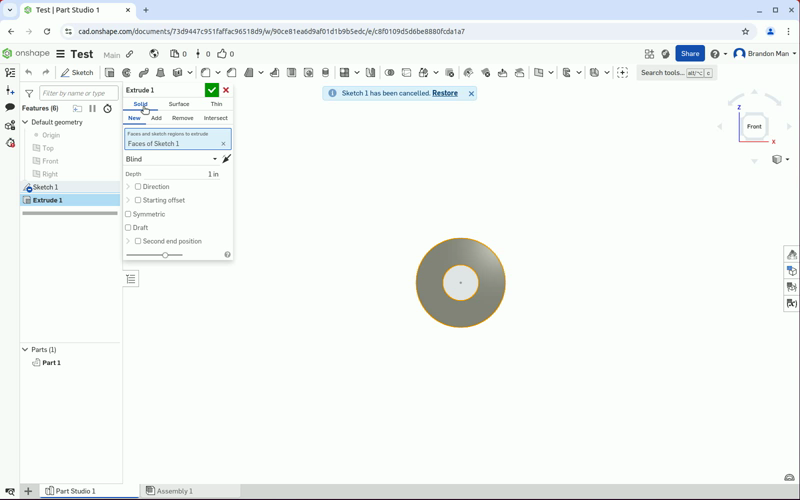
click(143, 106)
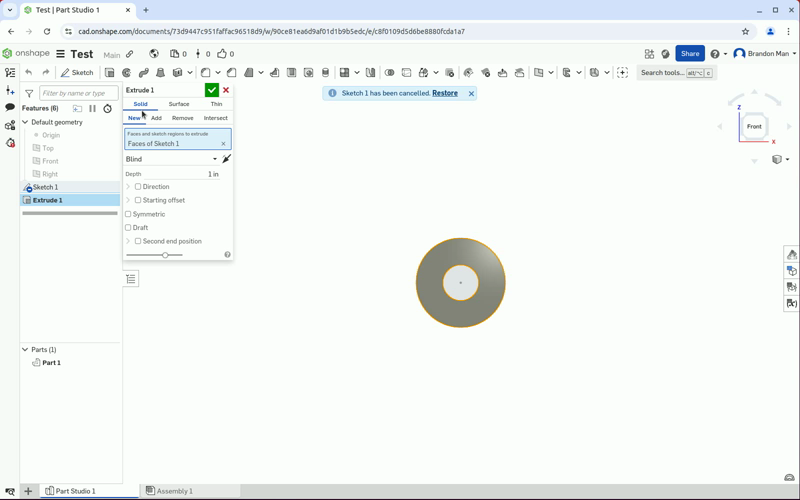
mouse_move(137, 120)
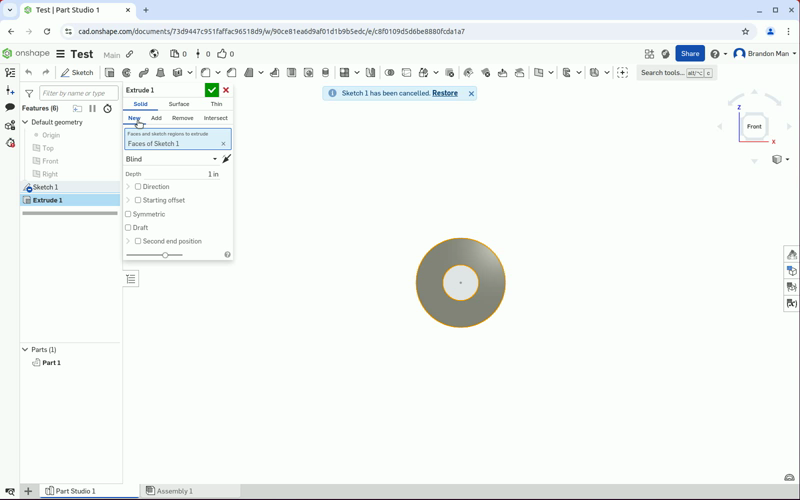
click(137, 120)
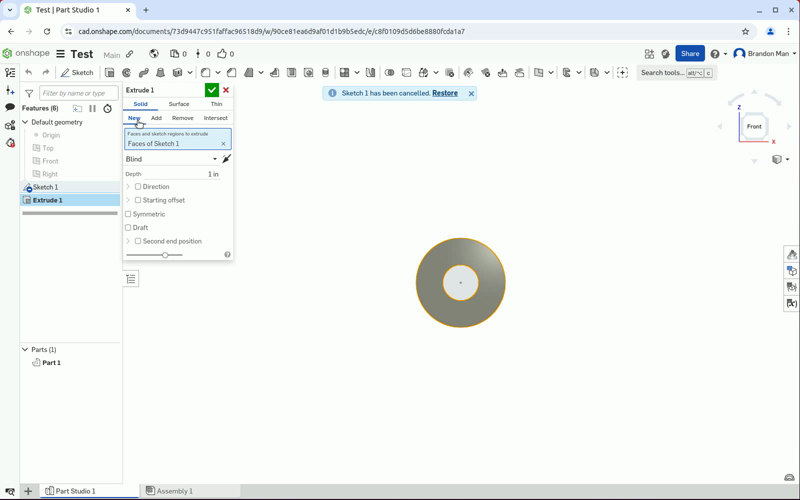
key(tab, 4)
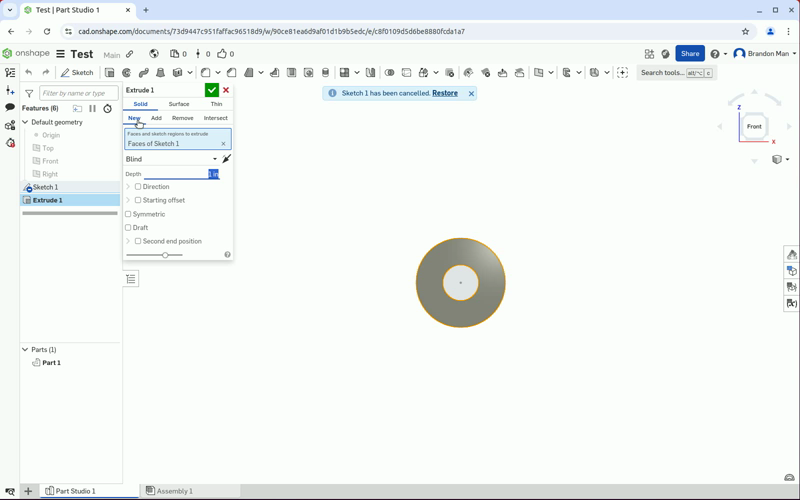
text(3.611)
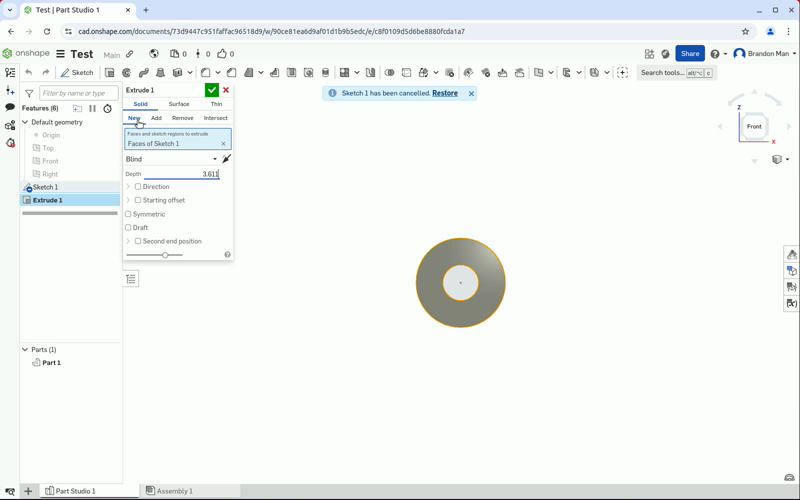
key(enter)
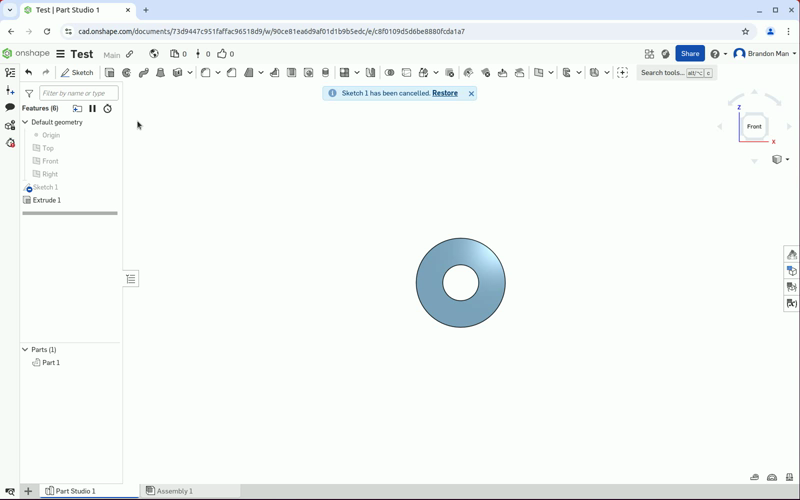
key(shift+h)
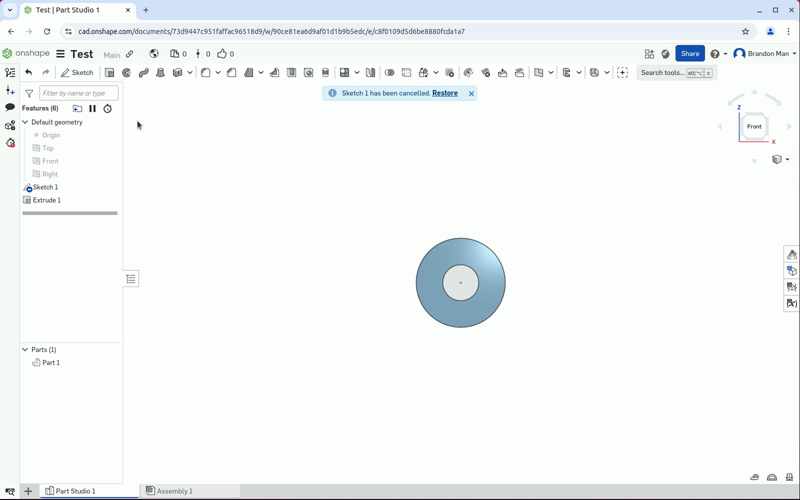
key(shift+h)
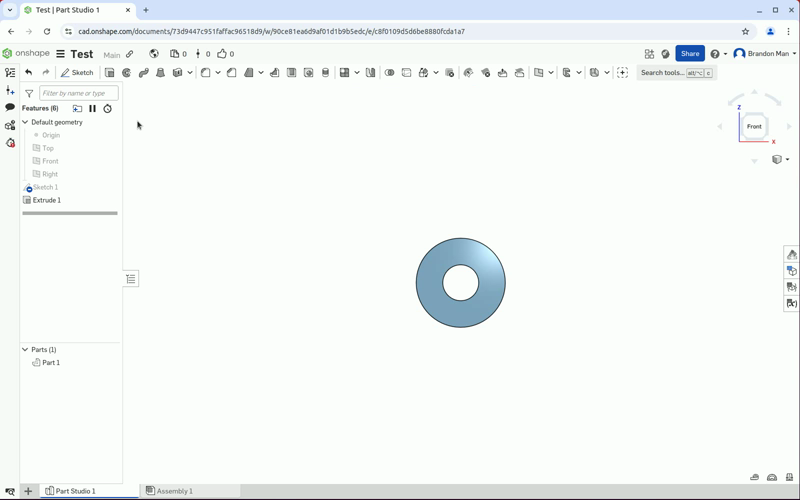
mouse_move(73, 189)
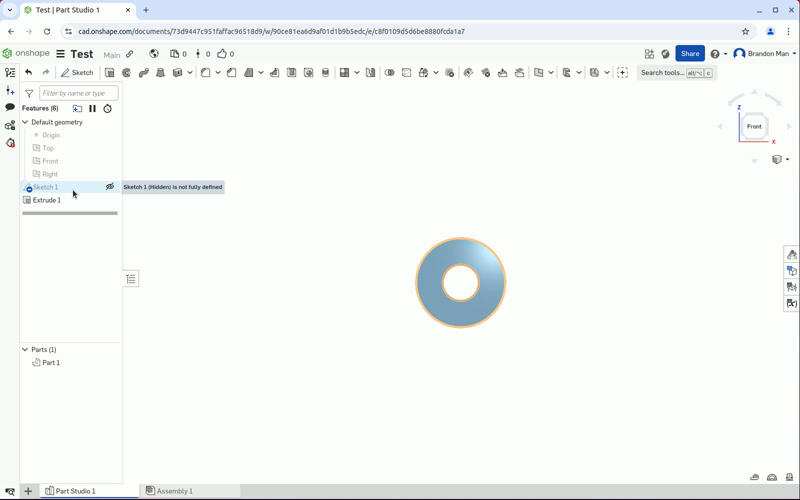
click(73, 189)
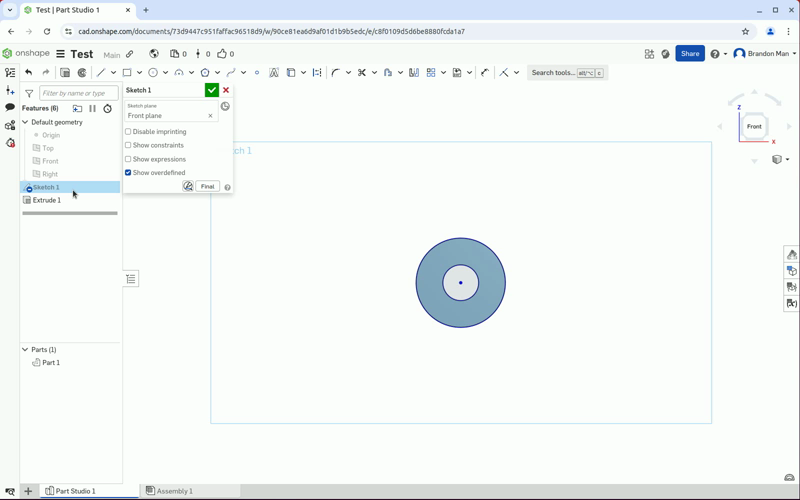
mouse_move(229, 92)
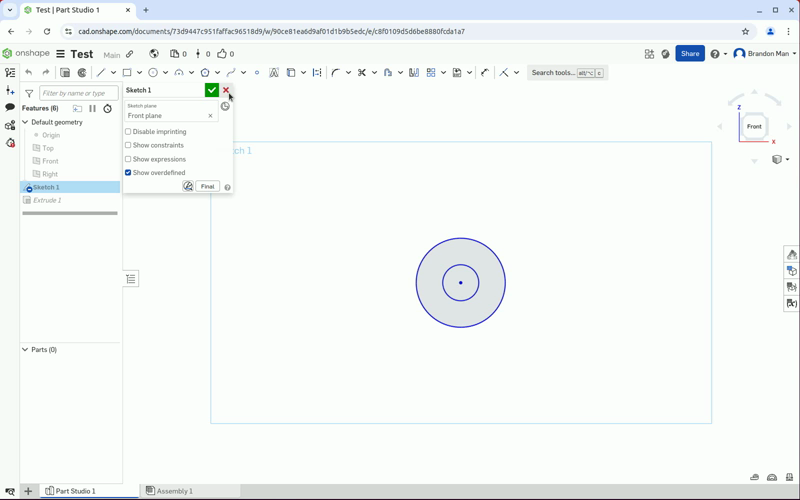
click(229, 92)
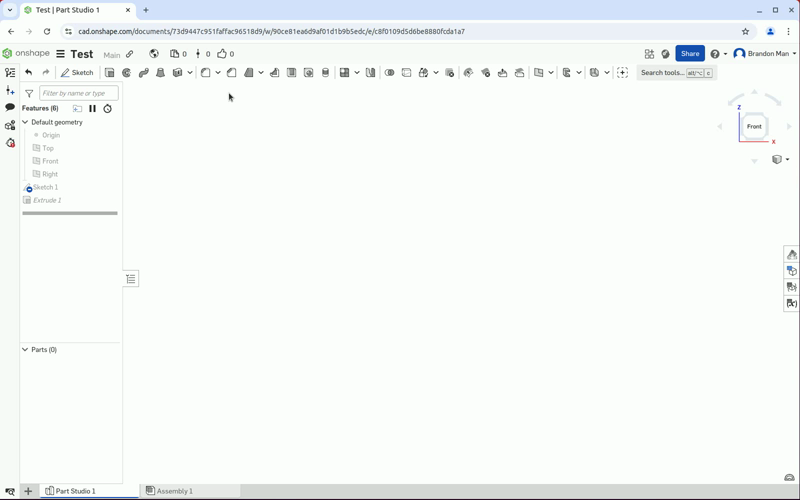
mouse_move(541, 75)
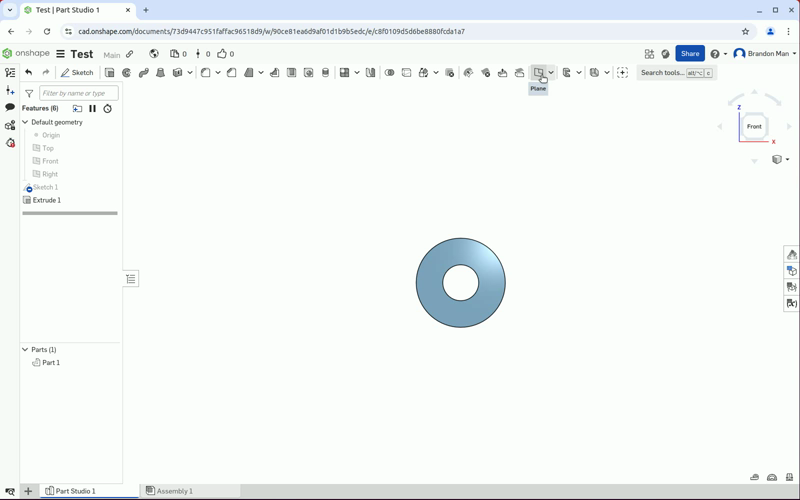
click(541, 75)
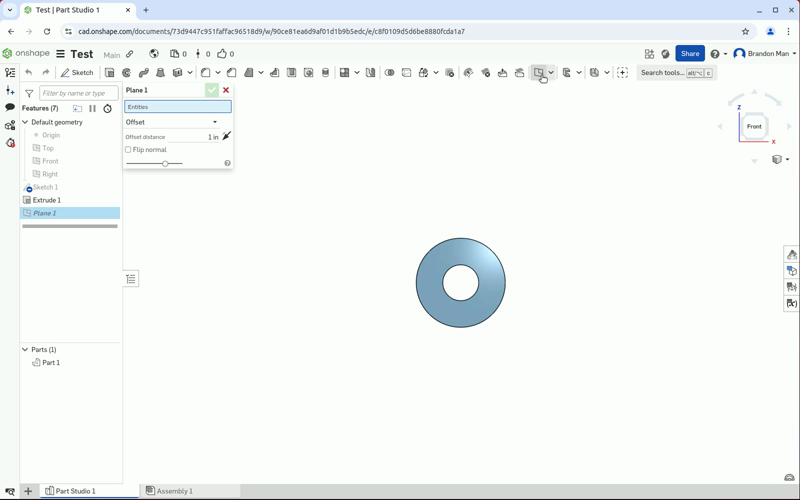
mouse_move(73, 163)
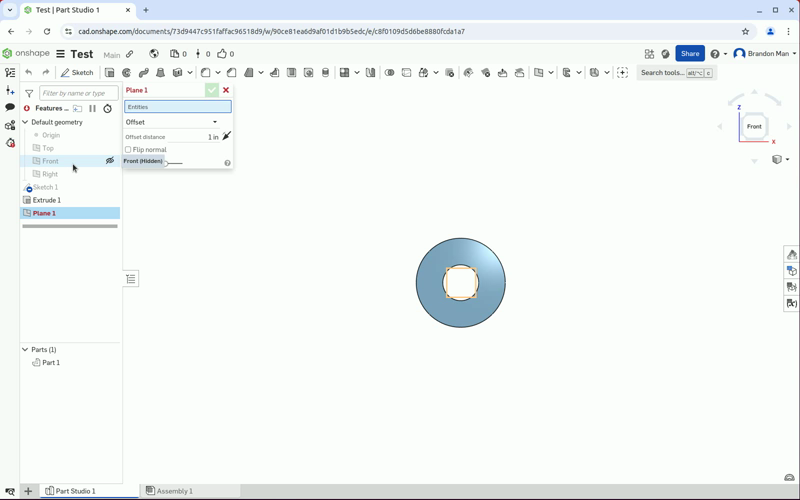
click(73, 163)
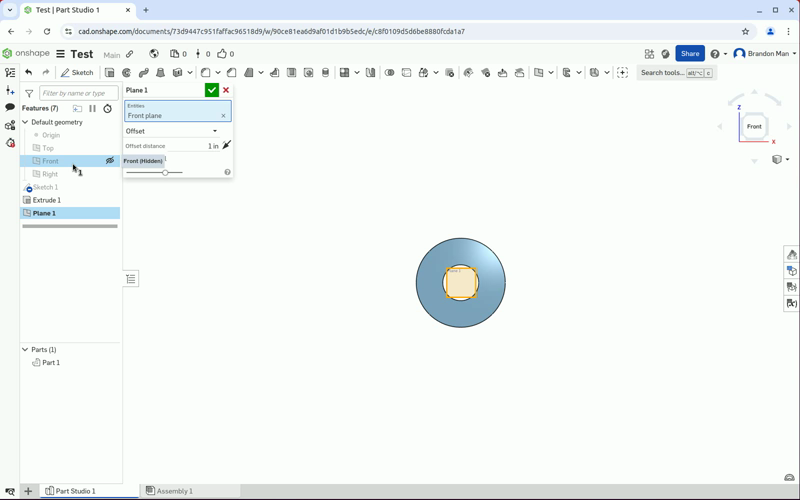
key(tab, 2)
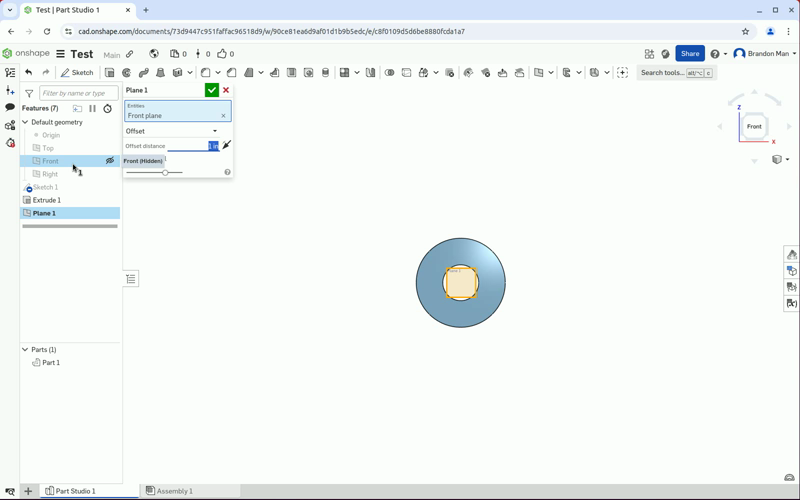
text(3.605)
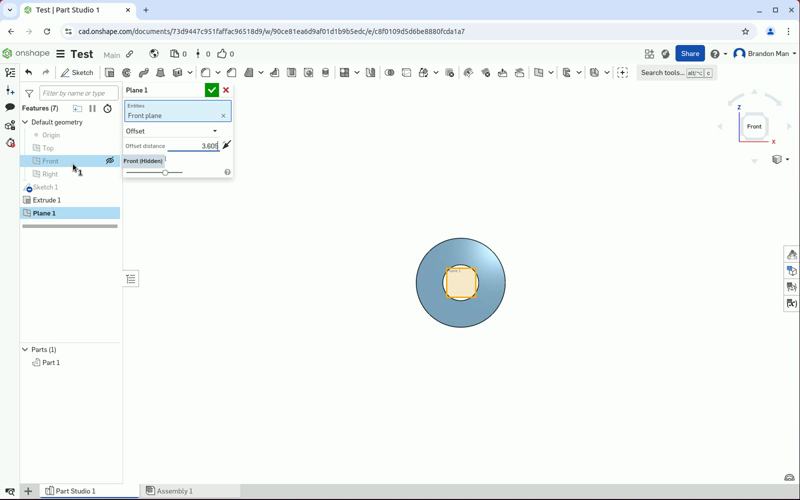
key(enter, 2)
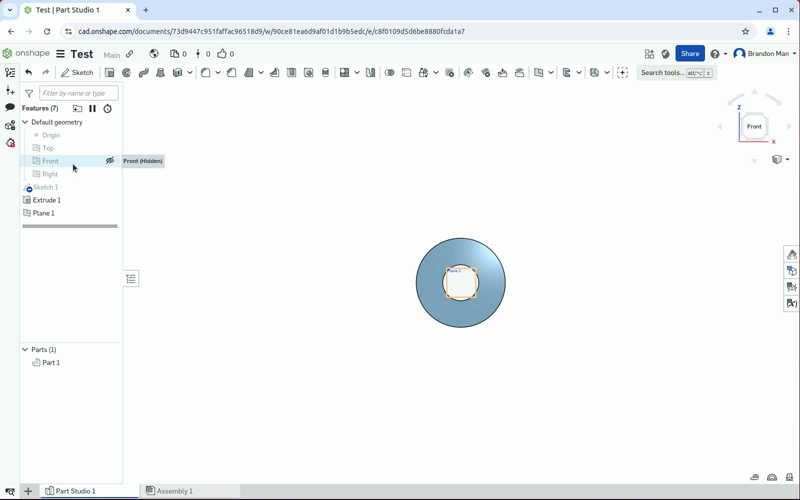
key(shift+s)
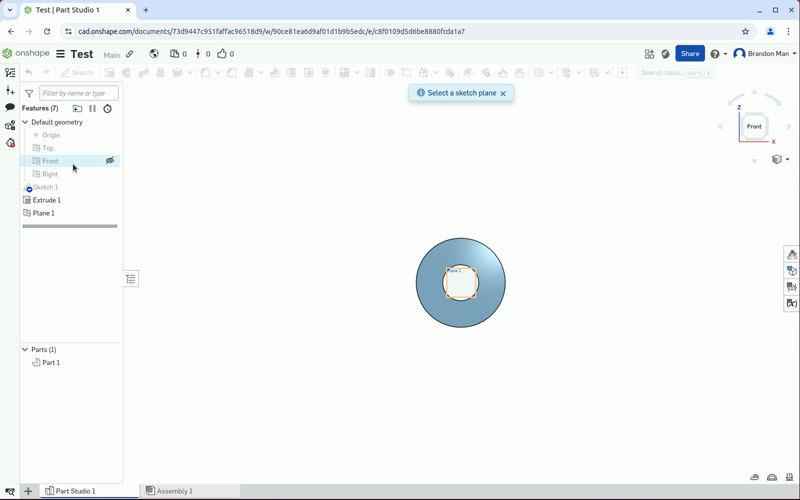
mouse_move(73, 215)
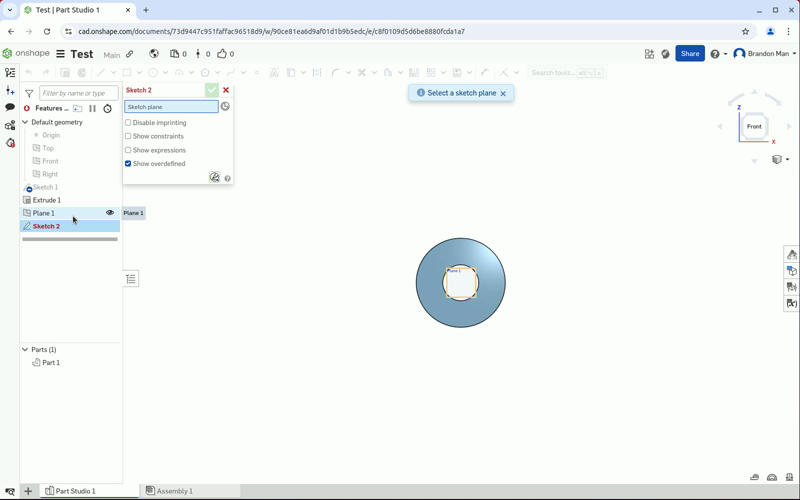
click(73, 215)
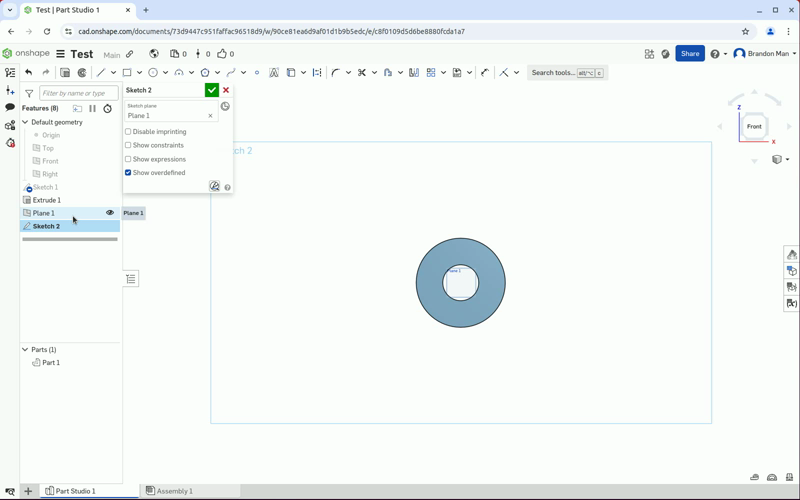
mouse_move(73, 352)
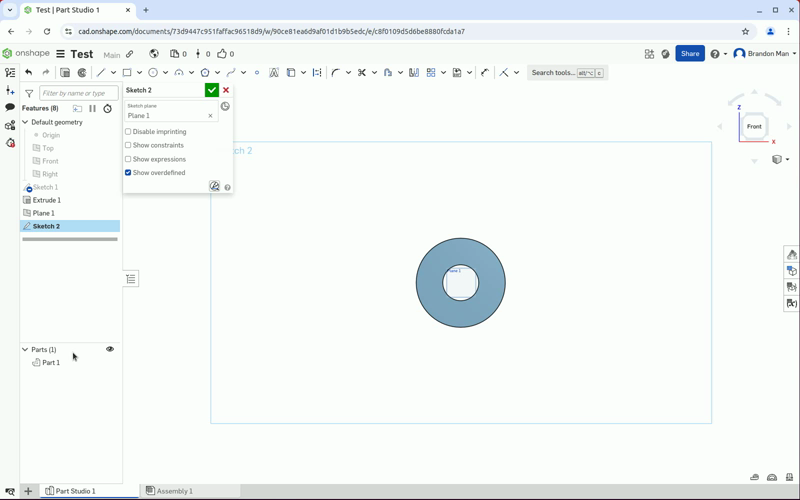
key(y)
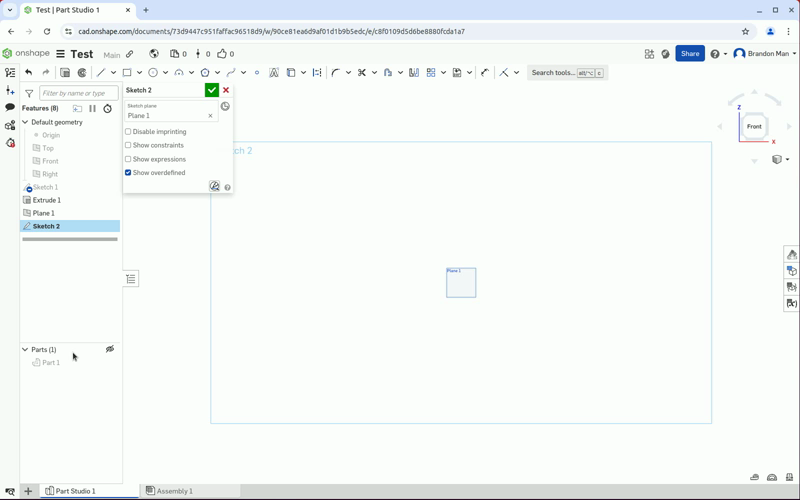
key(c)
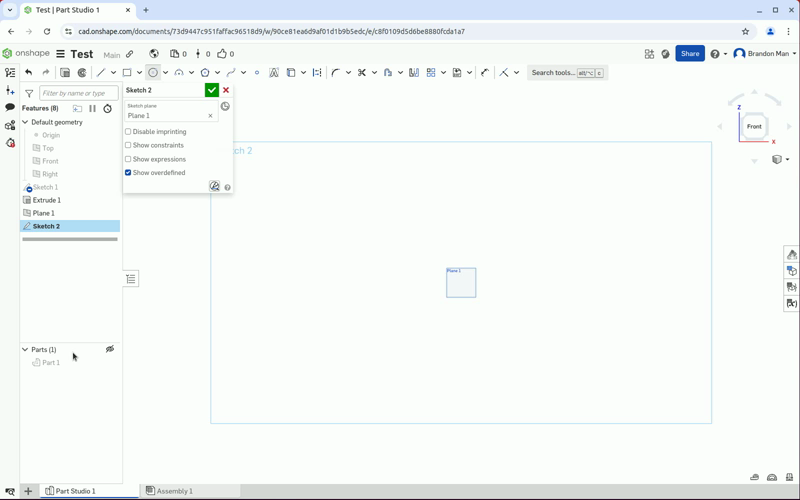
key_down(shift)
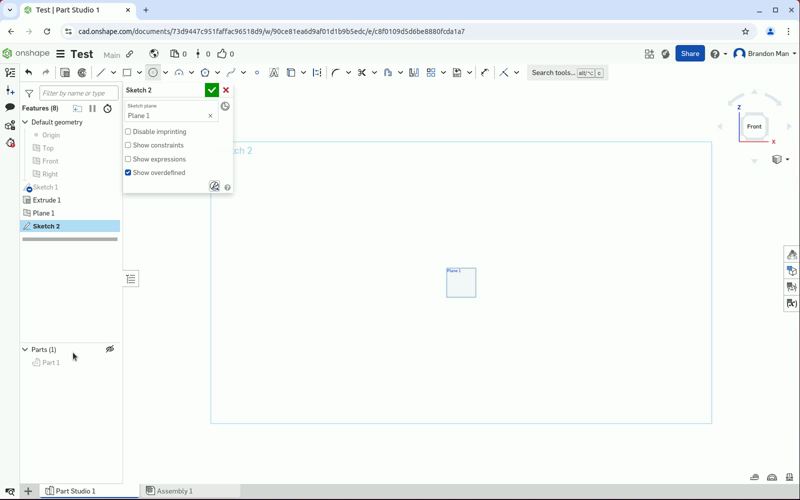
mouse_move(460, 282)
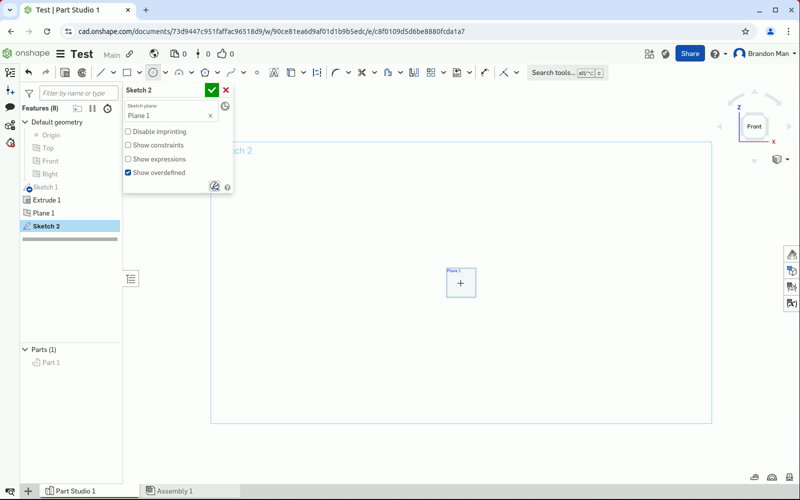
click(460, 282)
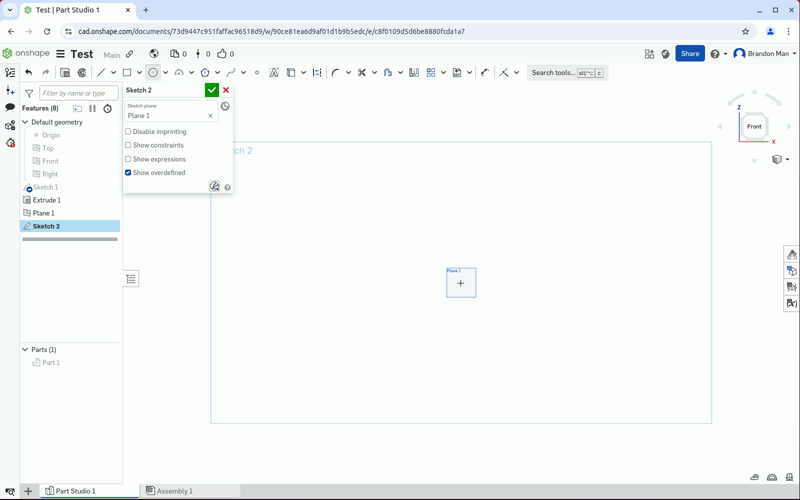
key_up(shift)
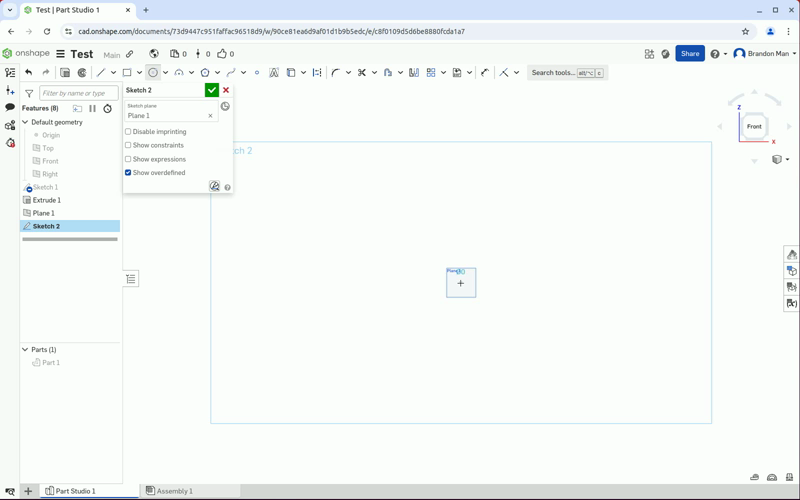
mouse_move(492, 282)
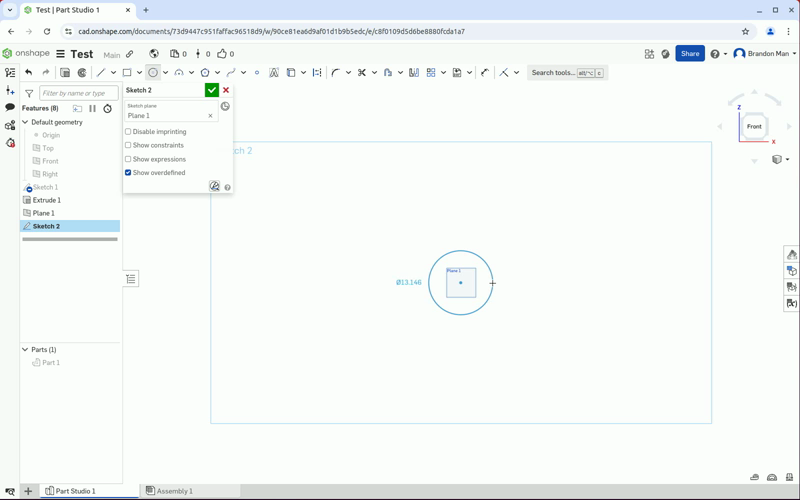
click(492, 282)
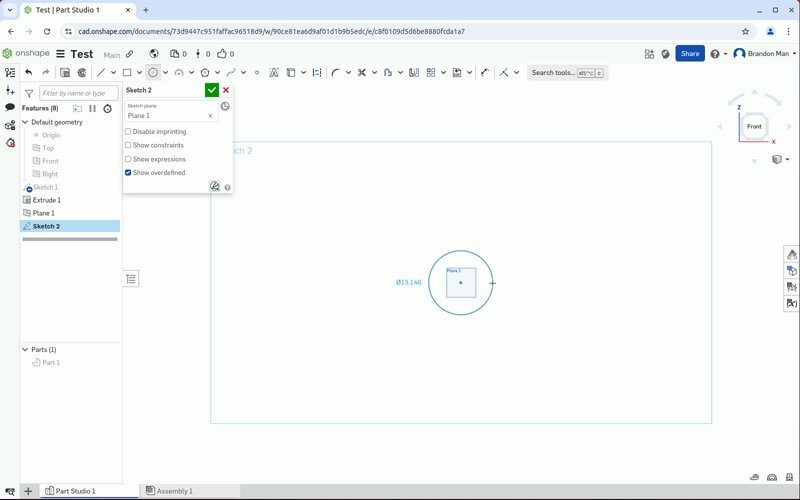
key(esc)
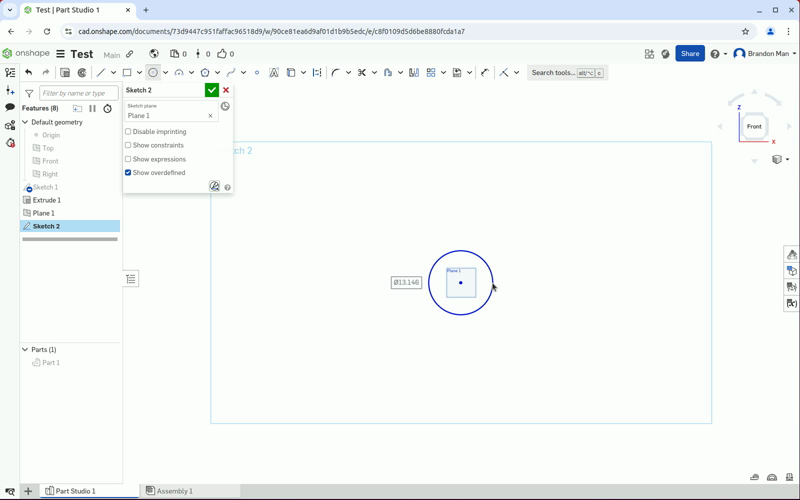
key(c)
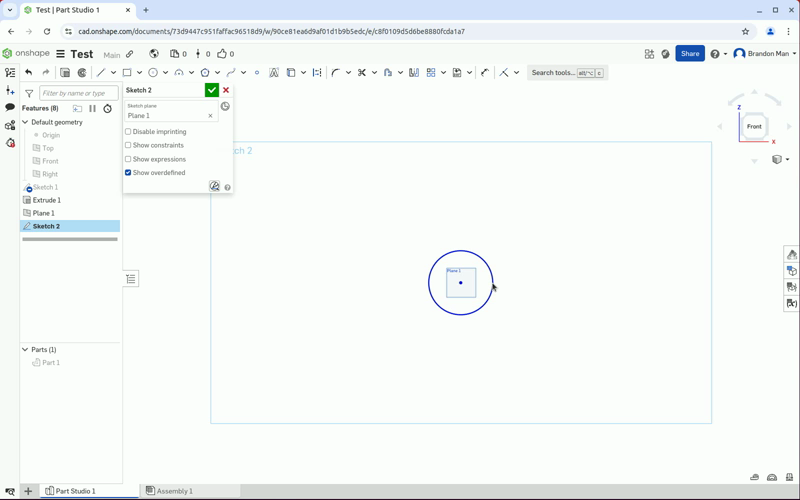
key_down(shift)
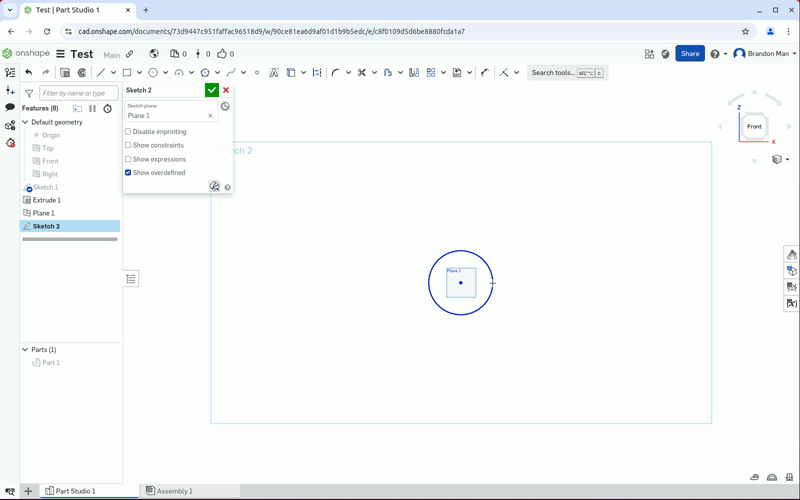
mouse_move(460, 282)
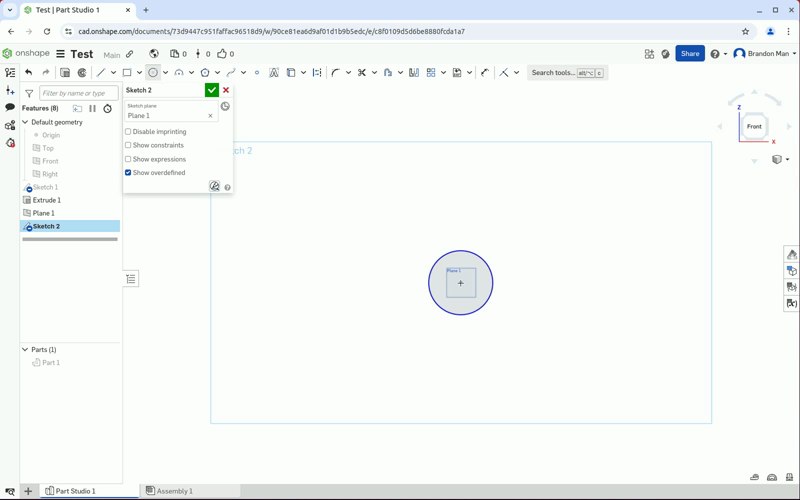
click(460, 282)
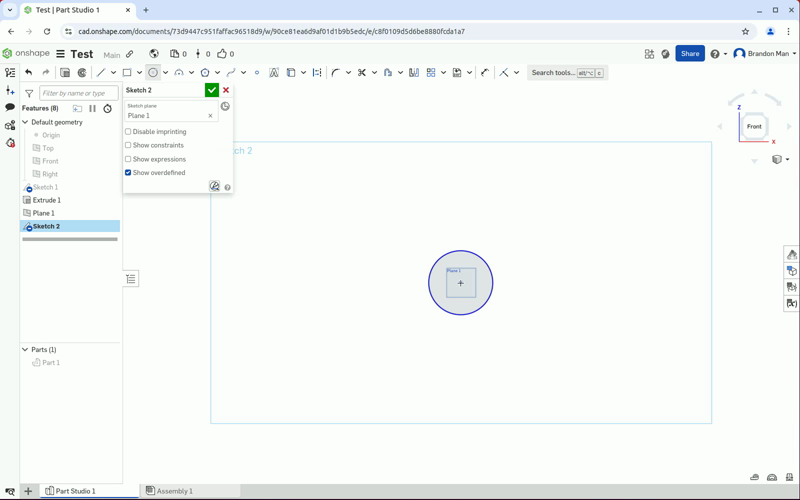
key_up(shift)
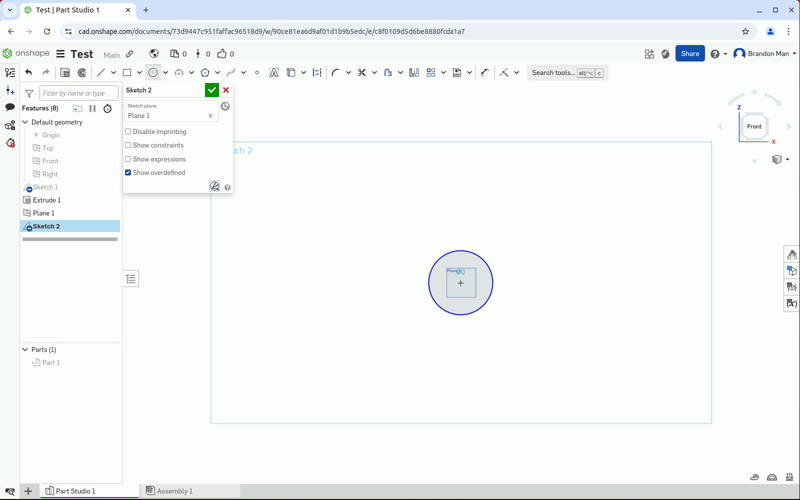
mouse_move(478, 282)
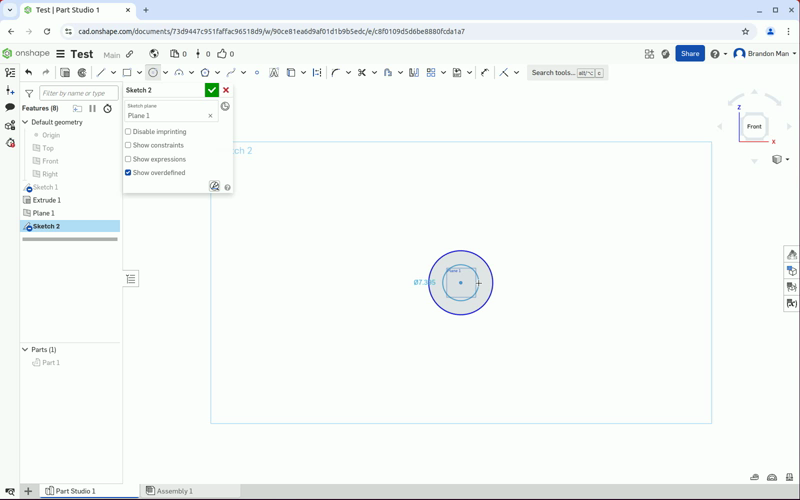
click(478, 282)
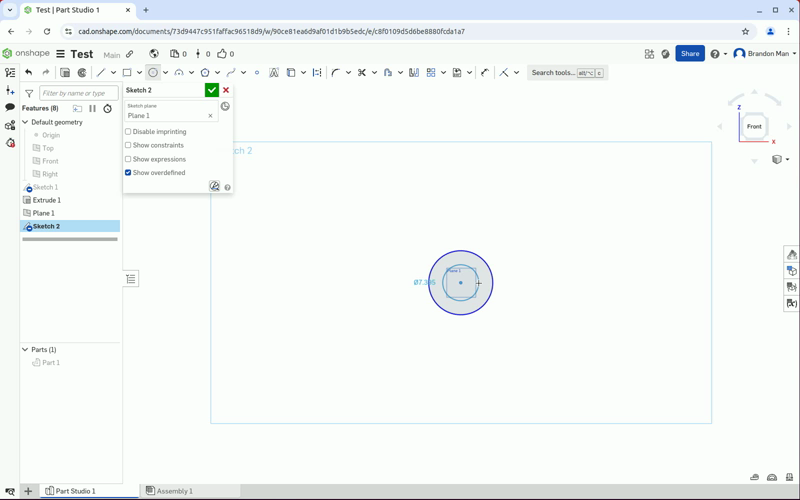
key(esc)
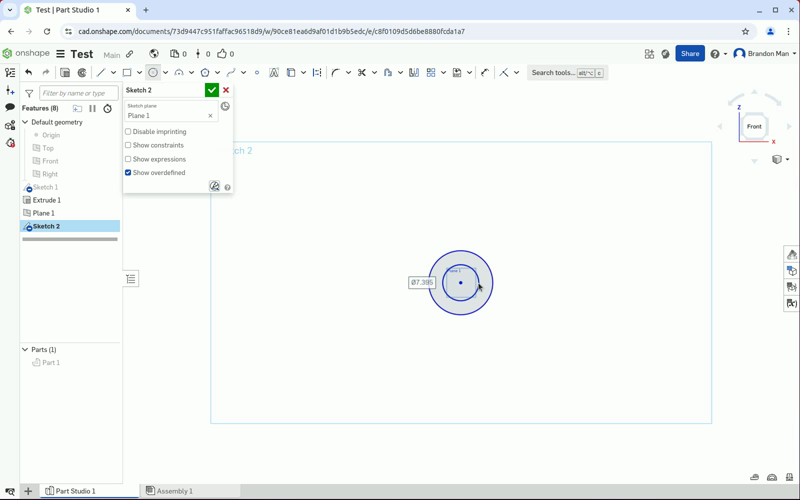
mouse_move(449, 299)
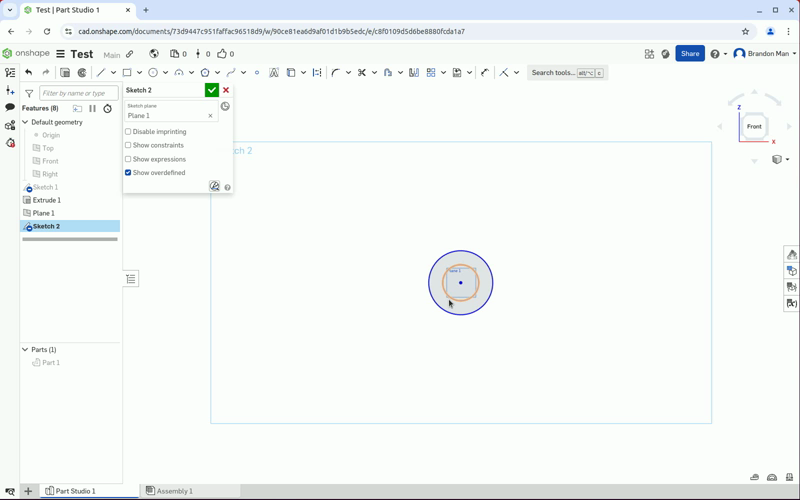
click(449, 299)
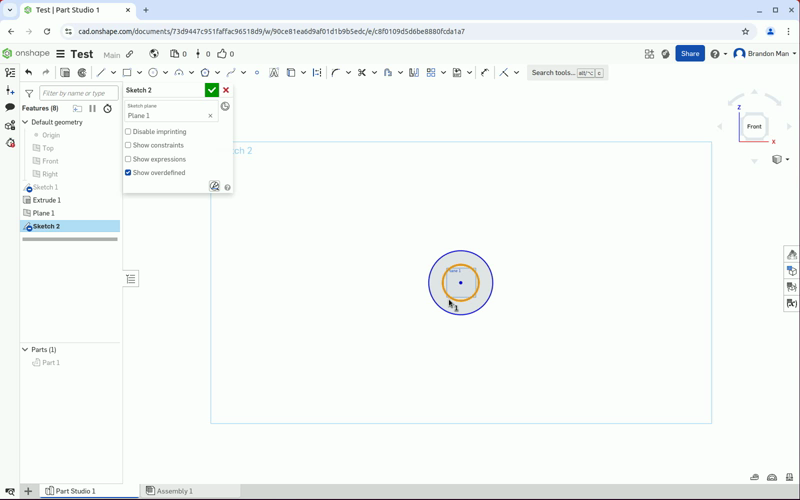
mouse_move(73, 352)
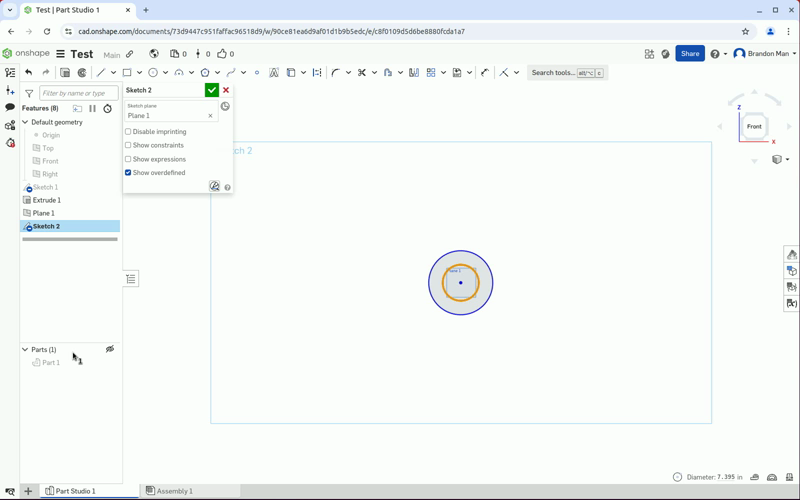
key(shift+y)
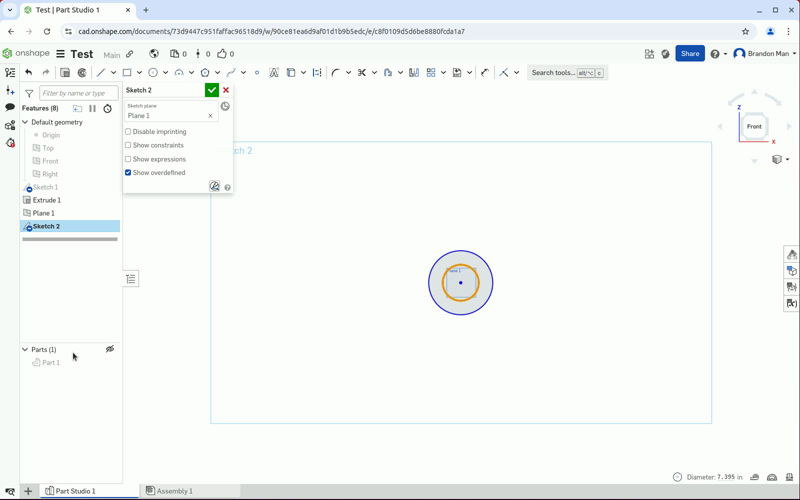
key(shift+e)
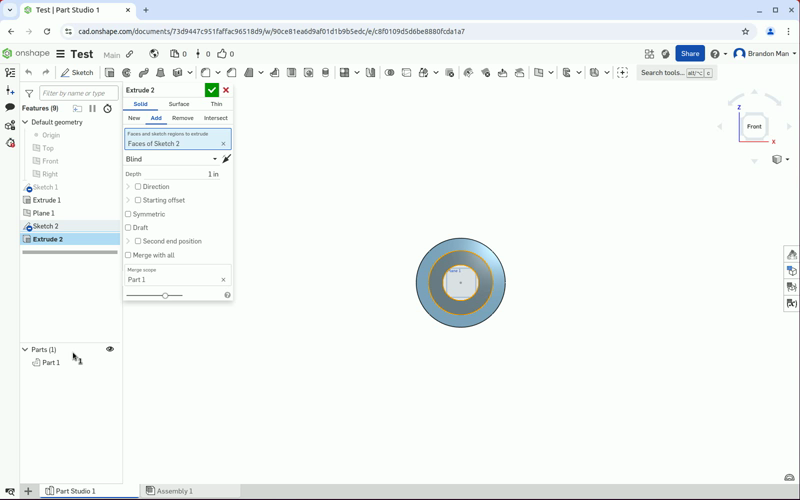
mouse_move(143, 106)
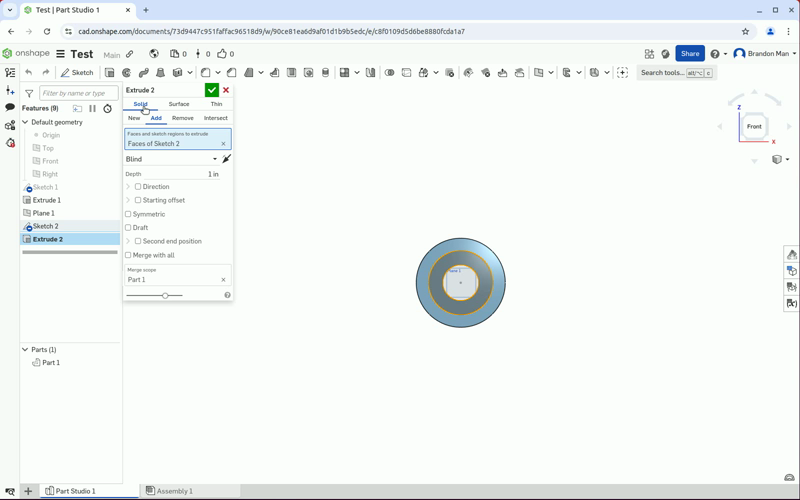
click(143, 106)
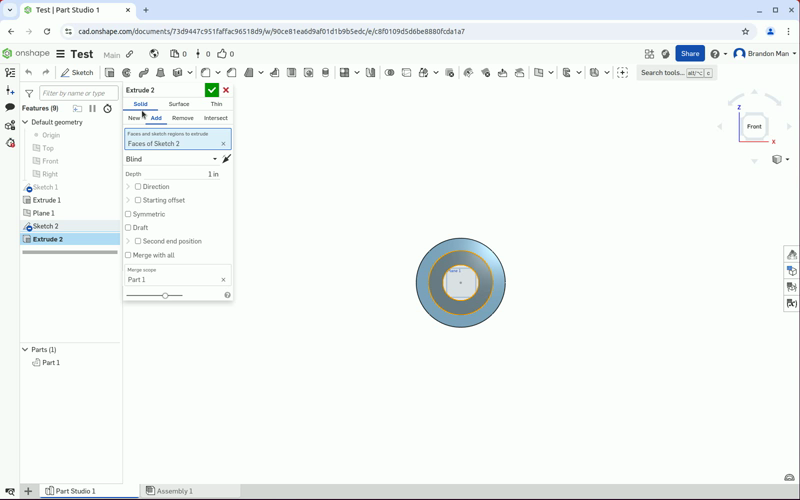
mouse_move(137, 120)
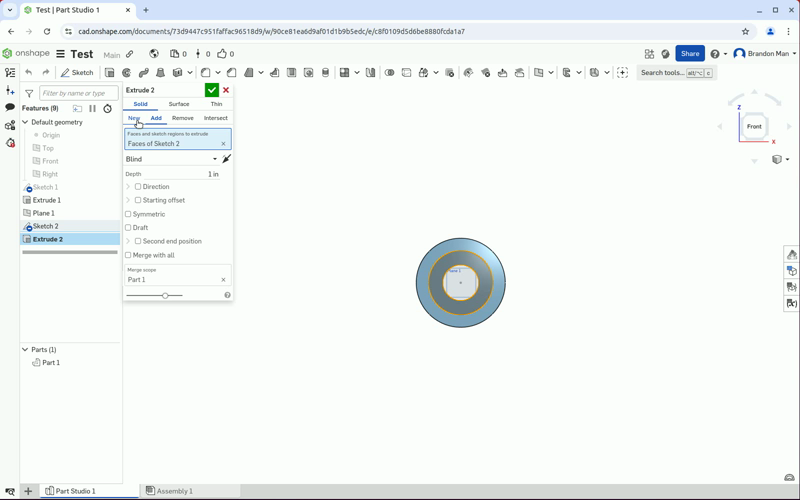
click(137, 120)
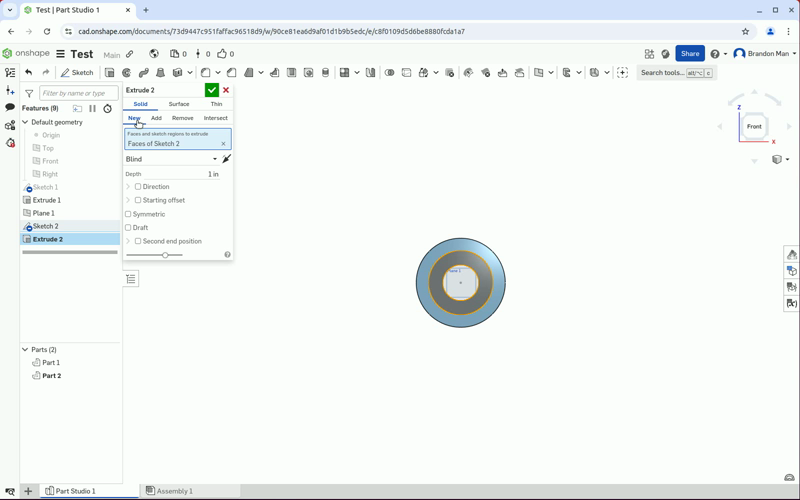
key(tab, 4)
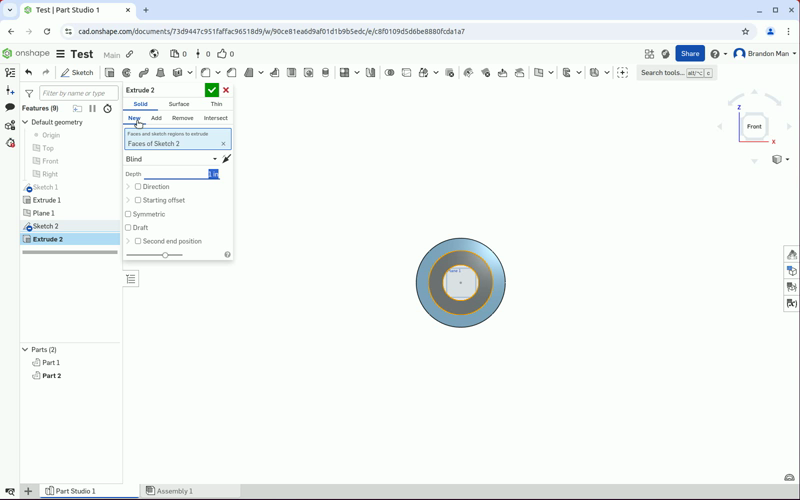
text(1.204)
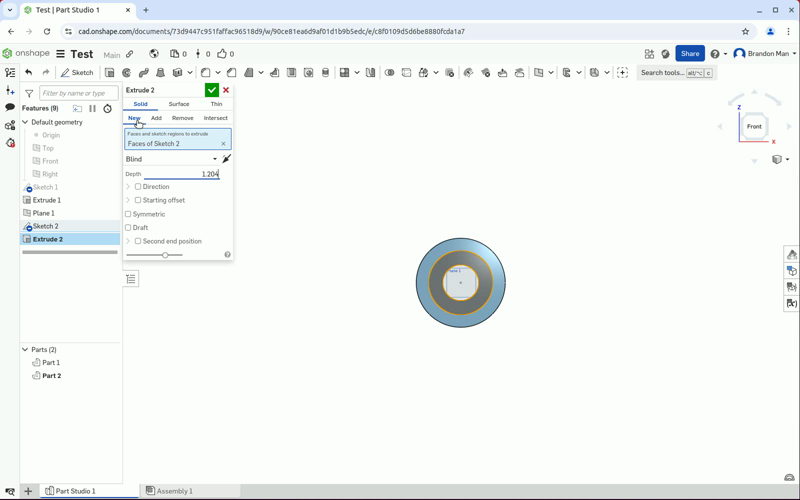
key(enter)
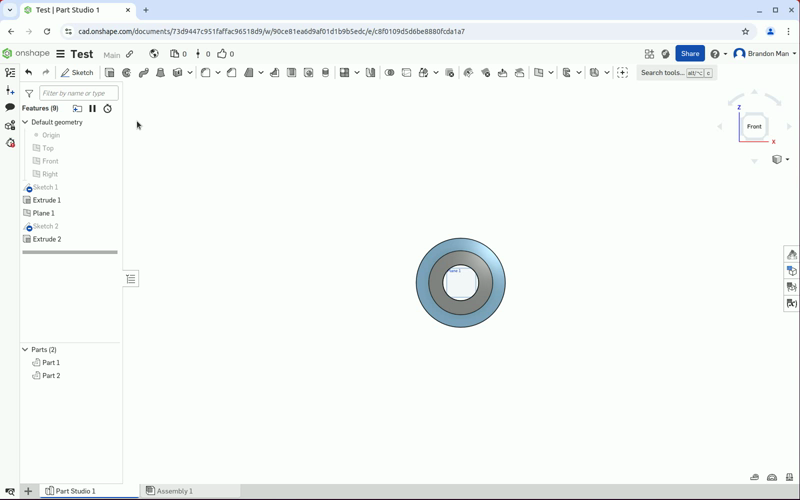
key(shift+h)
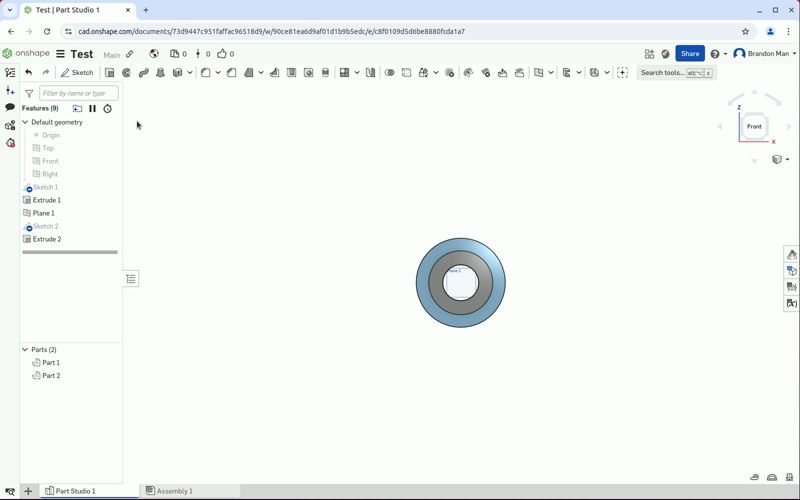
key(shift+h)
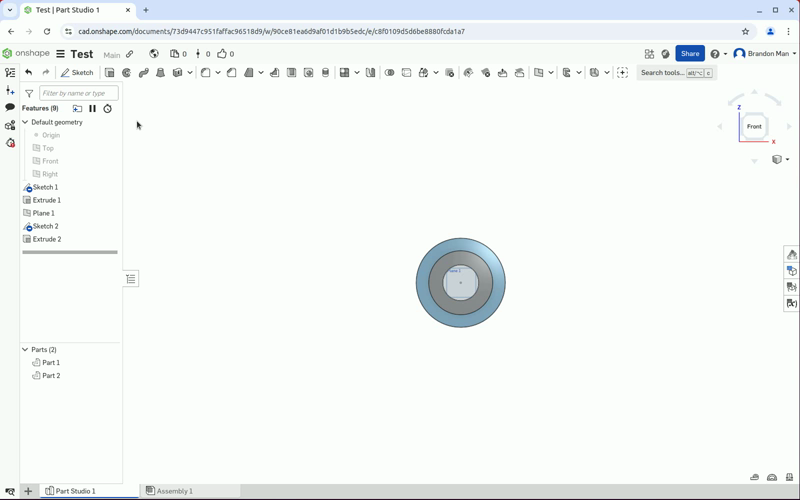
key(shift+7)
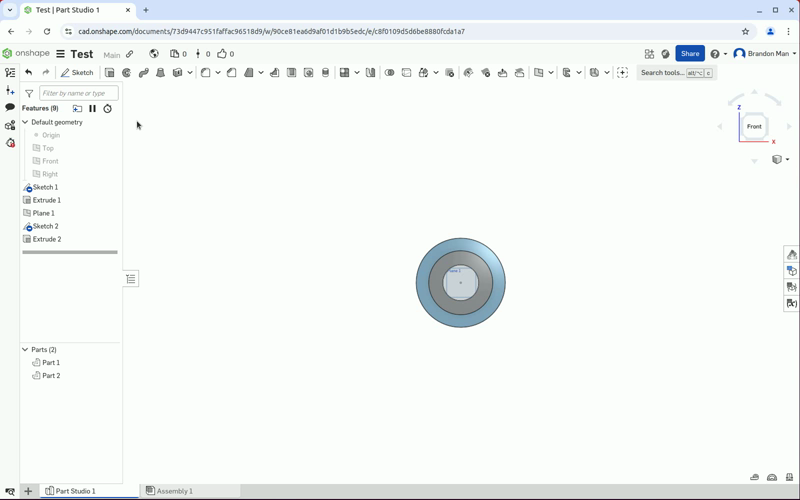
key(left, 2)
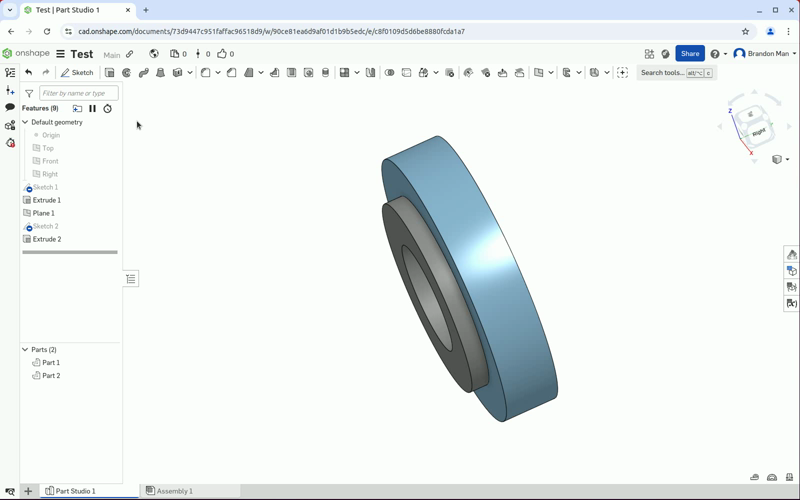
key(down, 2)
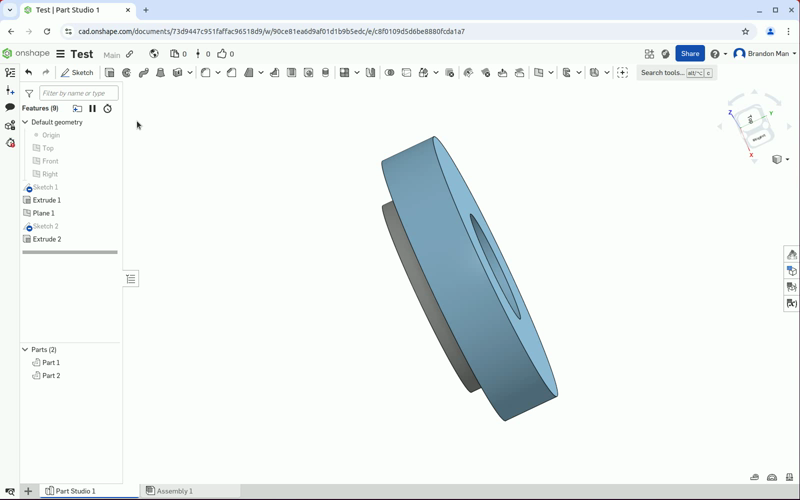
key(up, 2)
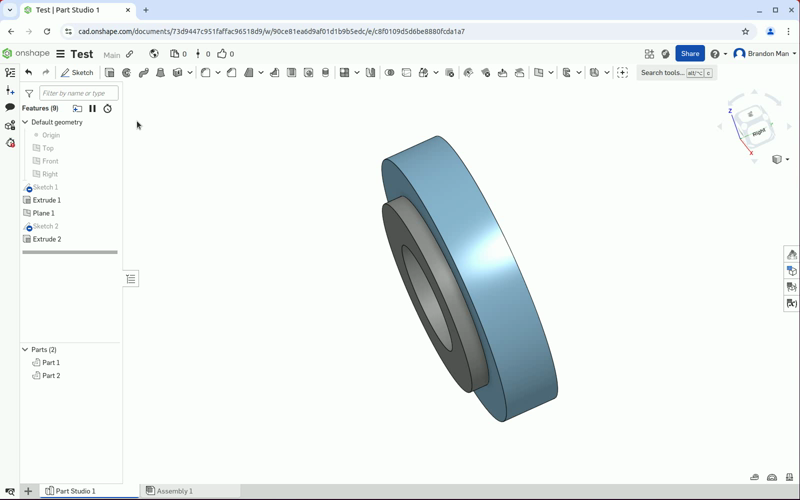
key(right, 2)
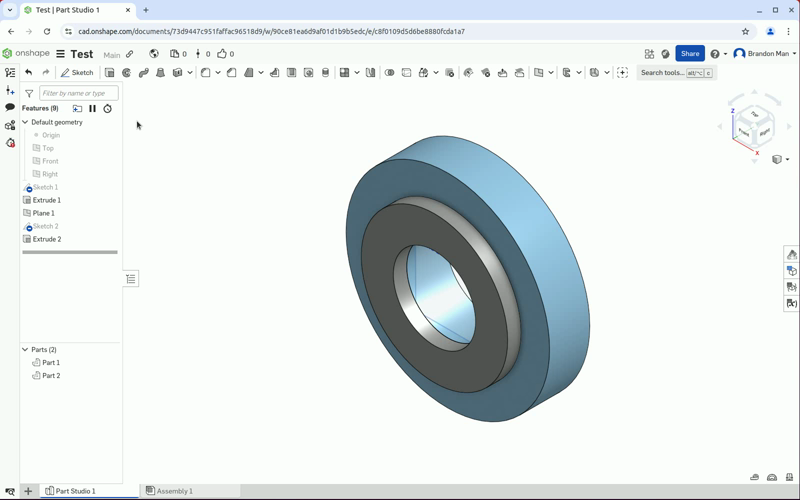
mouse_move(73, 189)
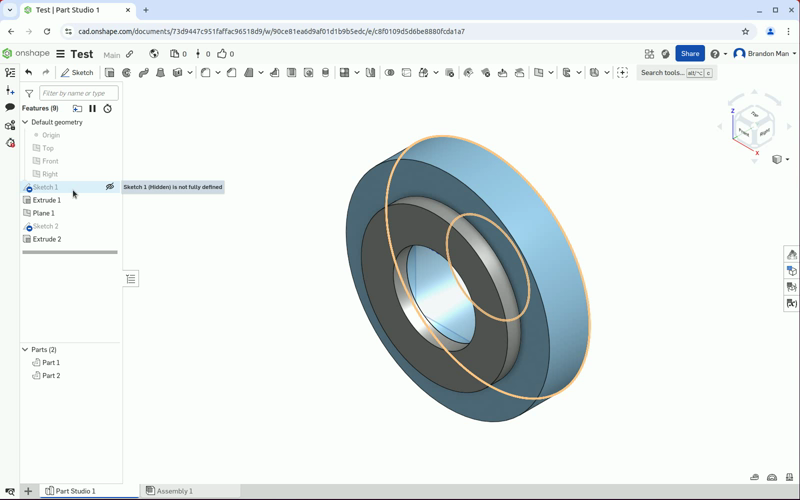
click(73, 189)